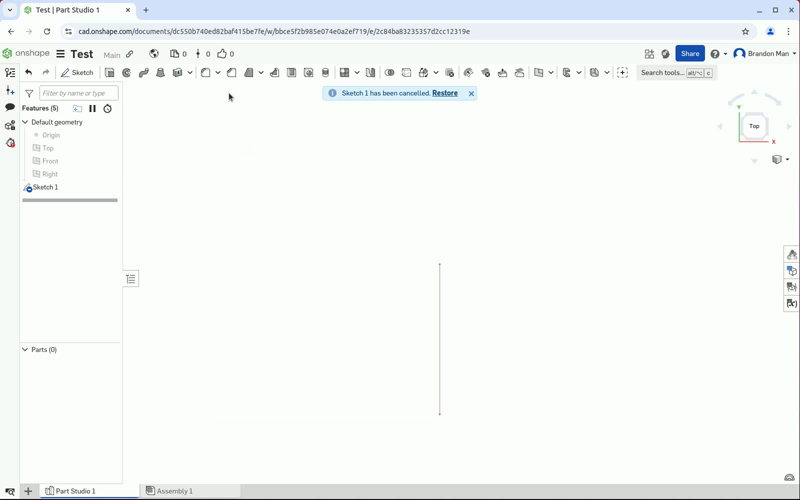
key(shift+h)
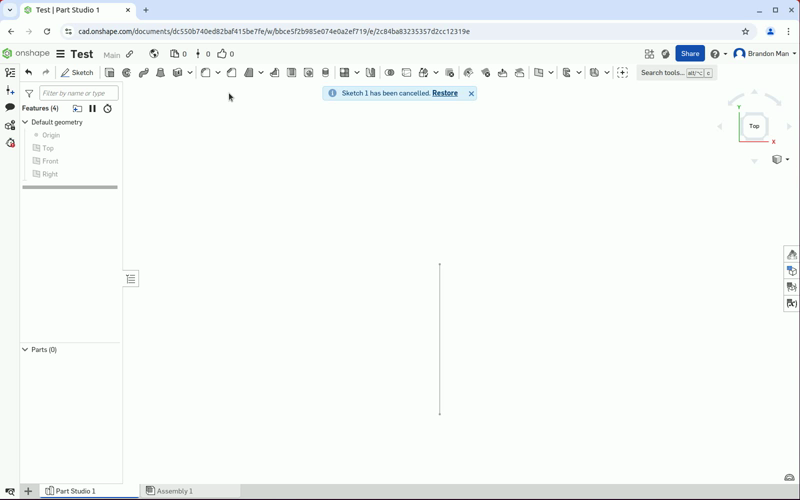
key(shift+s)
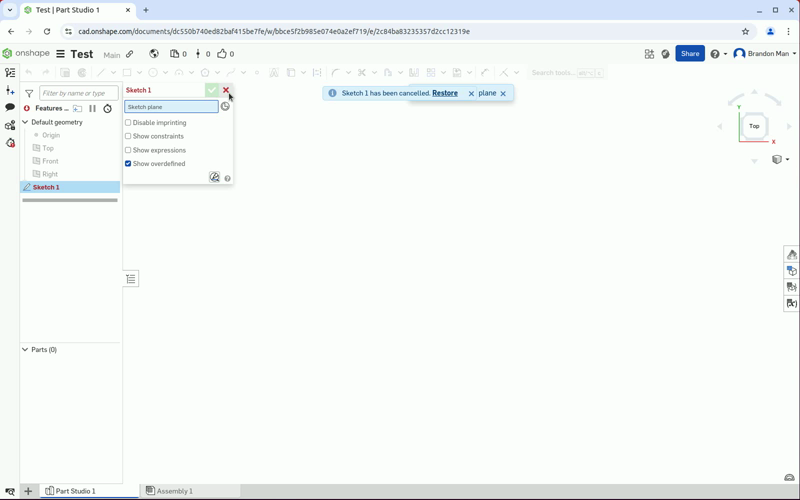
mouse_move(73, 150)
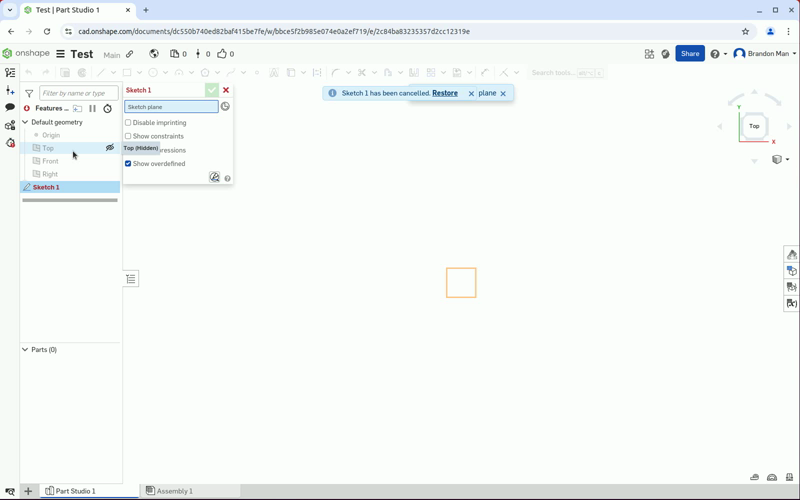
click(73, 150)
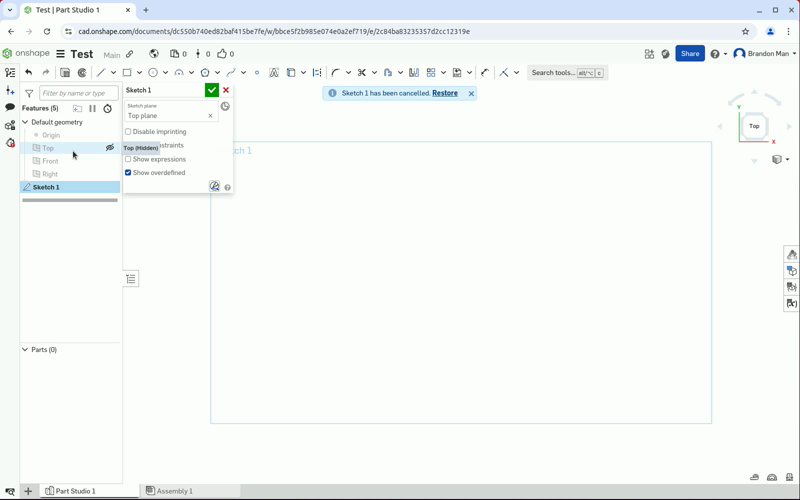
mouse_move(73, 352)
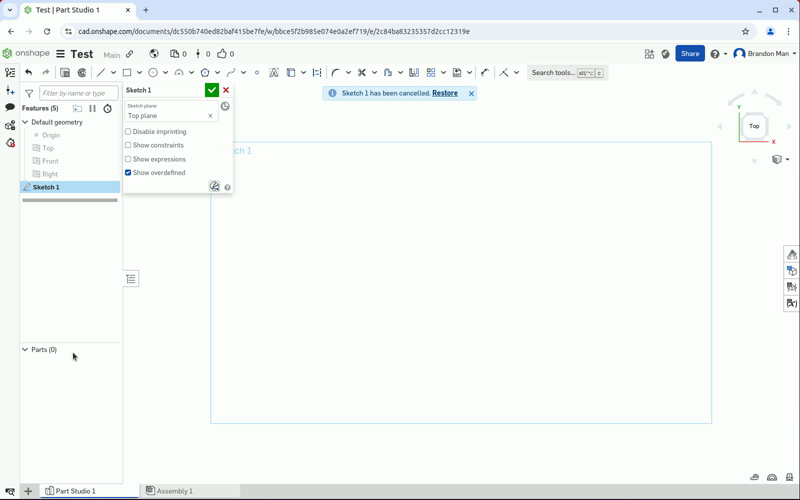
key(y)
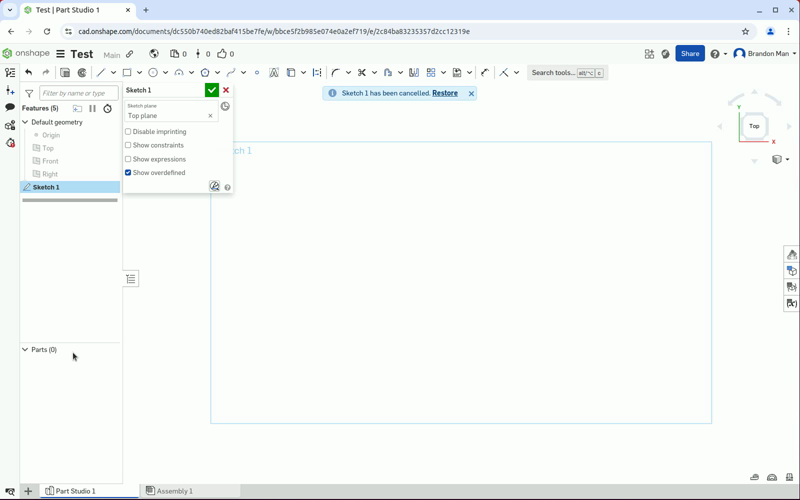
key(l)
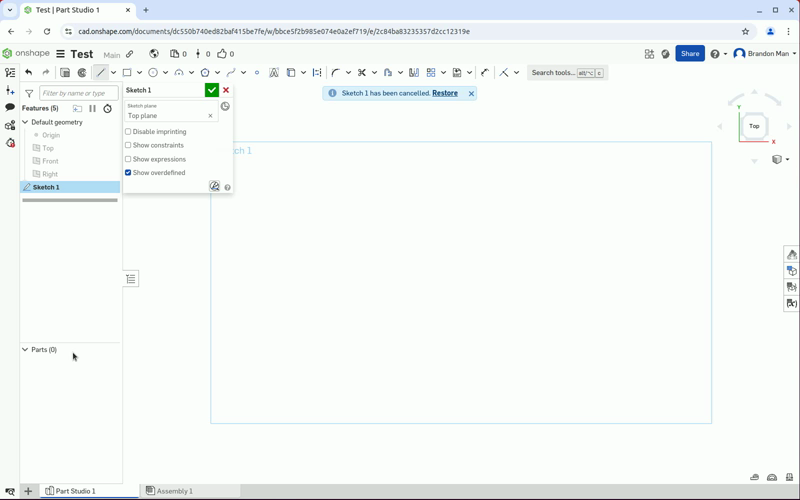
key_down(shift)
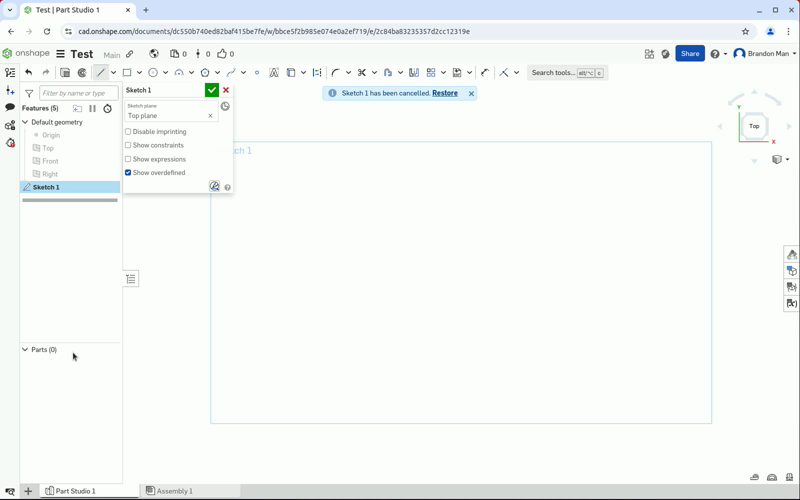
mouse_move(391, 326)
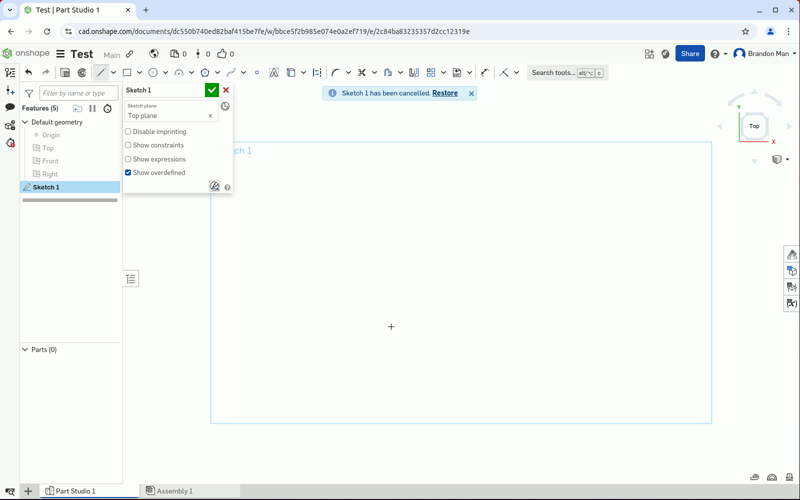
click(391, 326)
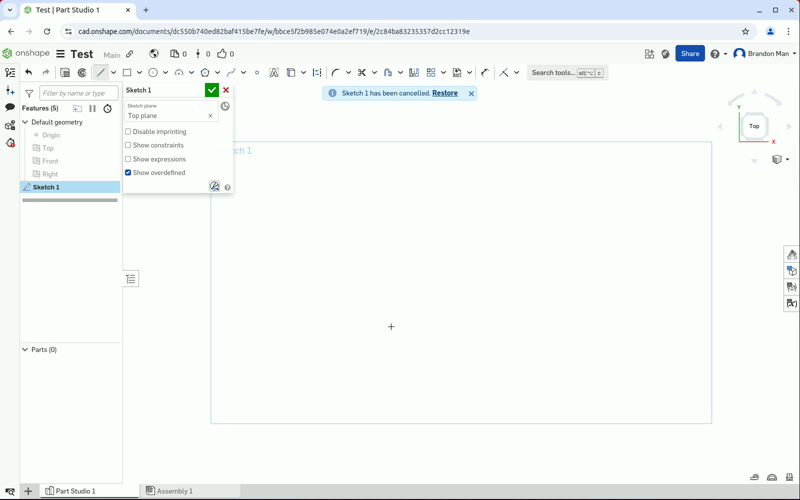
key_up(shift)
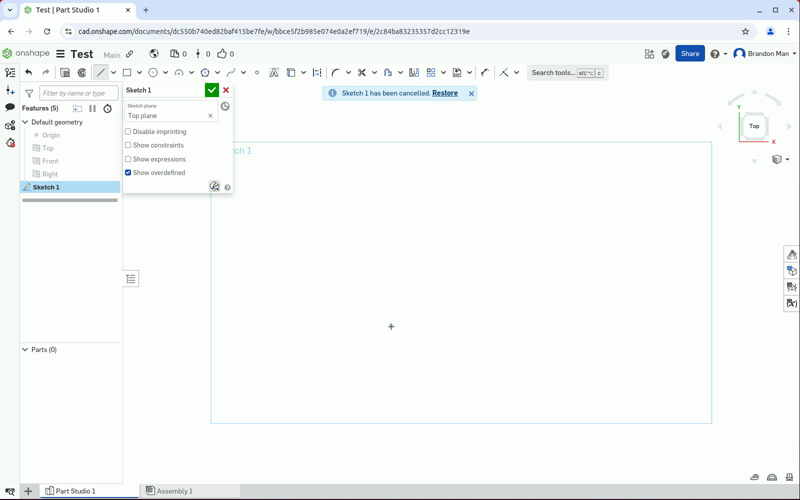
key_down(shift)
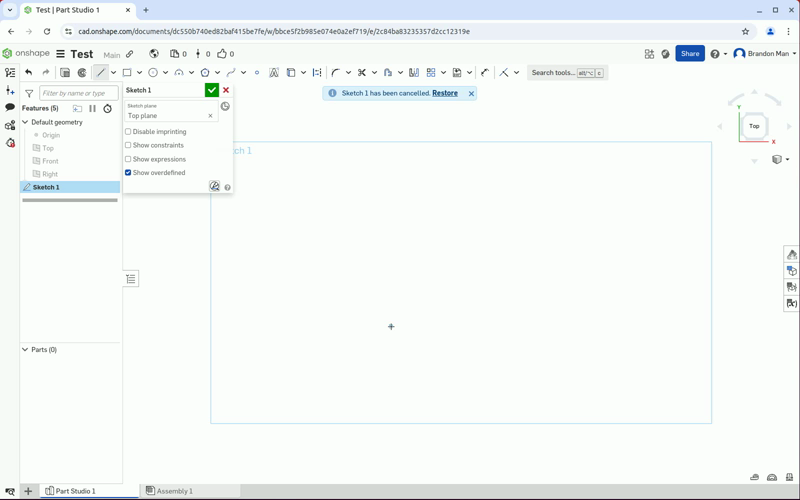
mouse_move(529, 324)
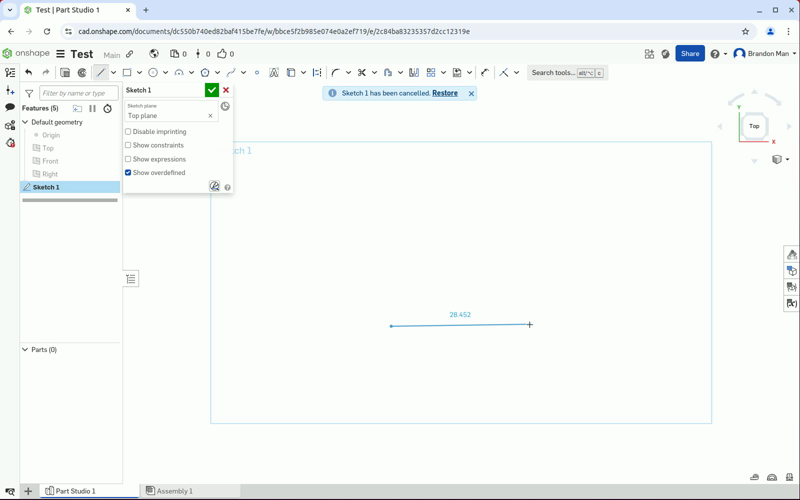
click(529, 324)
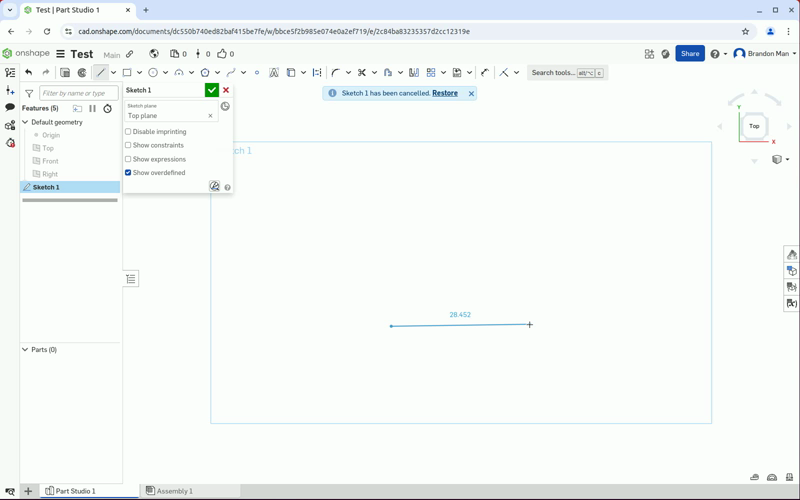
key_up(shift)
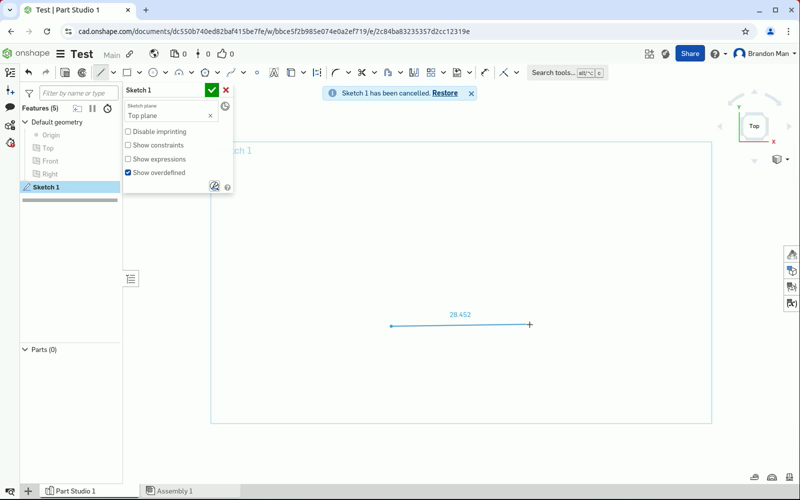
key(esc)
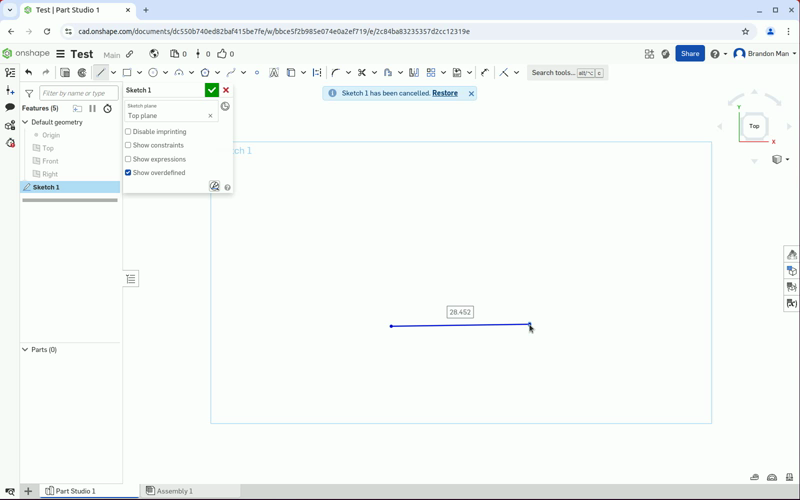
key(a)
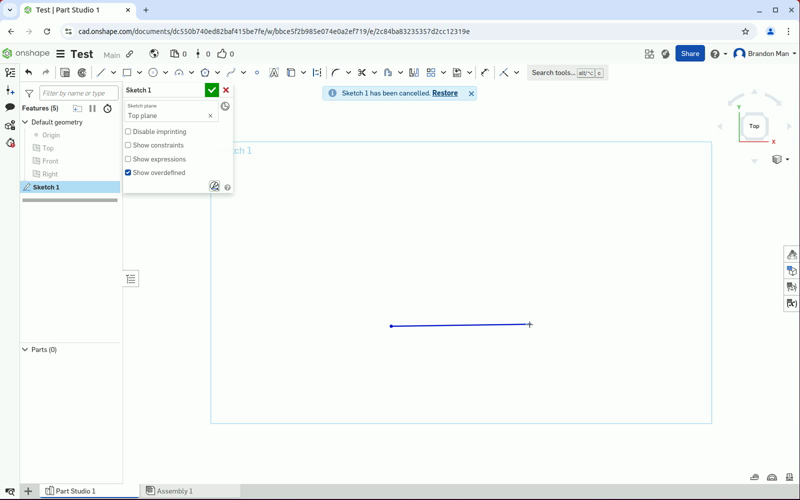
mouse_move(529, 324)
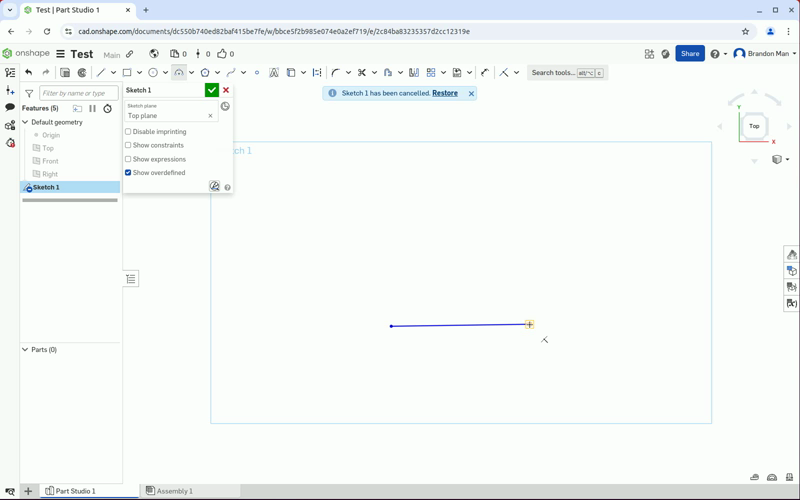
click(529, 324)
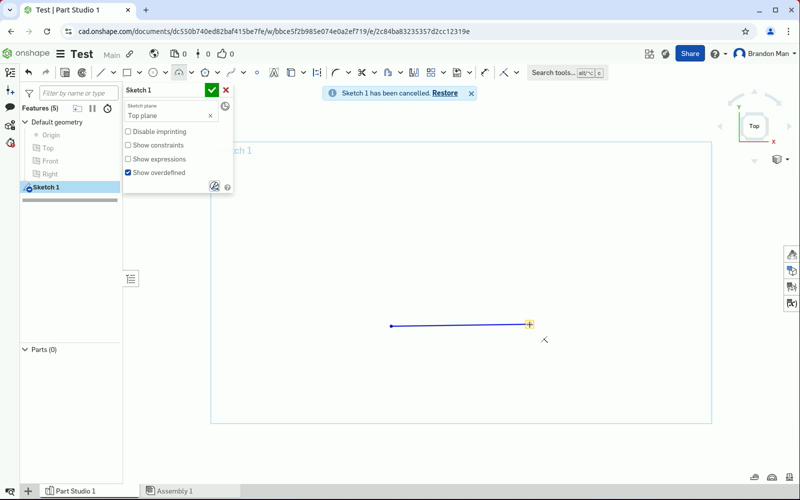
key_down(shift)
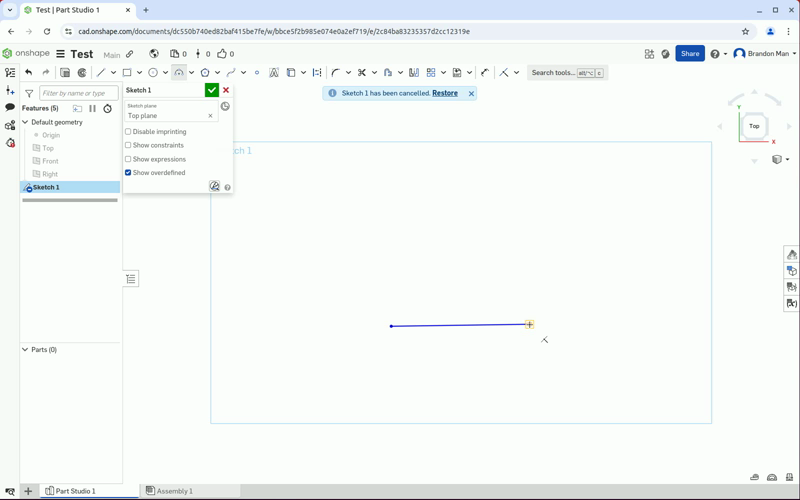
mouse_move(529, 241)
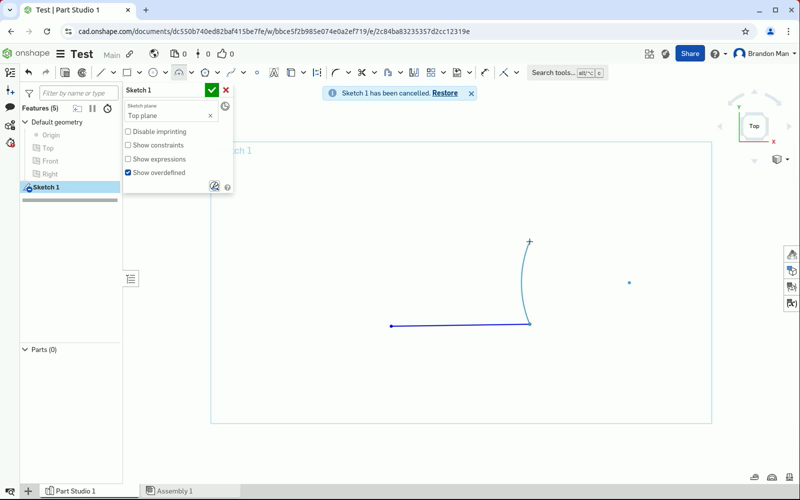
click(529, 241)
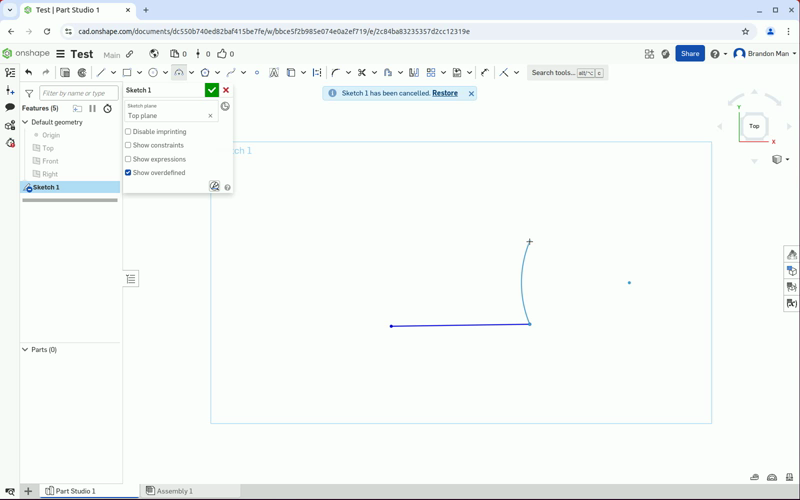
mouse_move(570, 282)
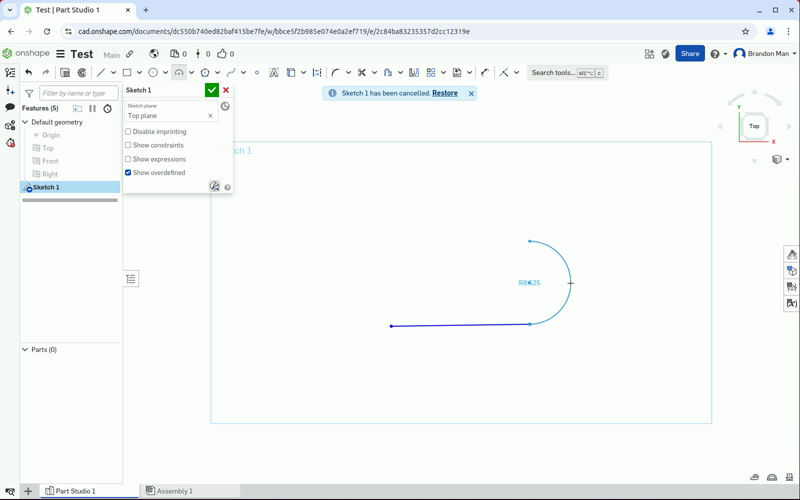
click(570, 282)
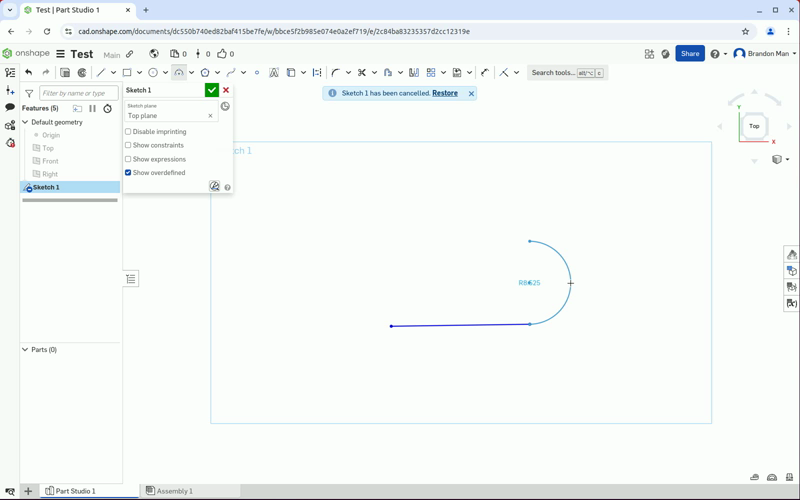
key_up(shift)
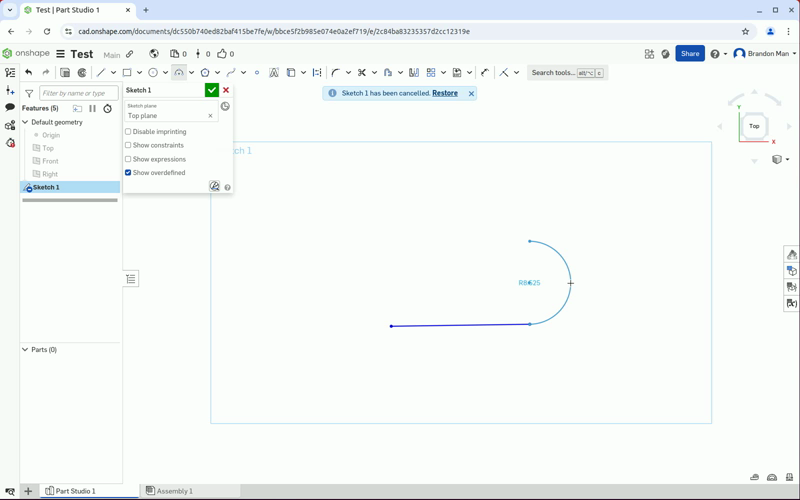
key(esc)
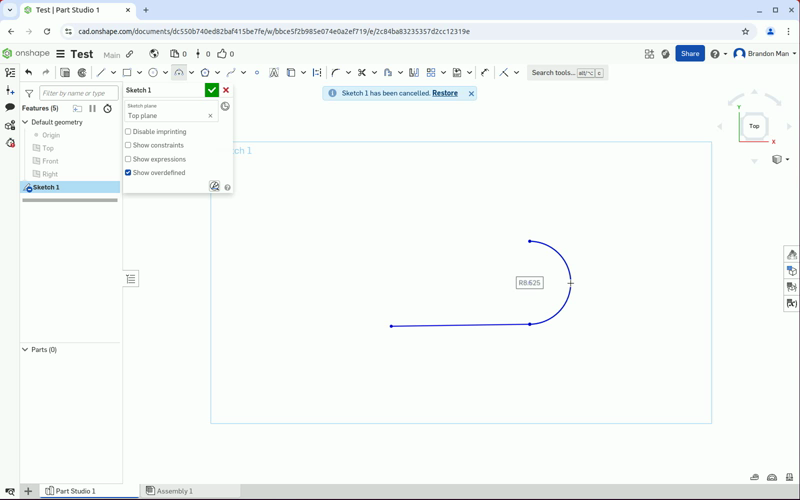
key(l)
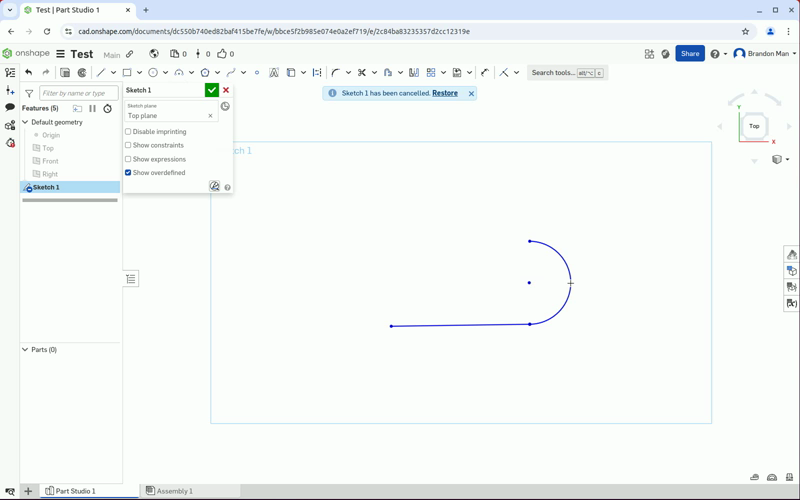
mouse_move(529, 241)
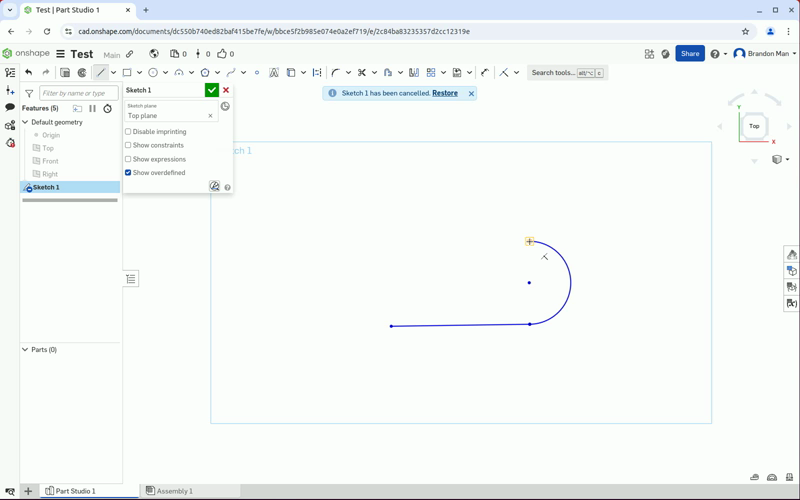
click(529, 241)
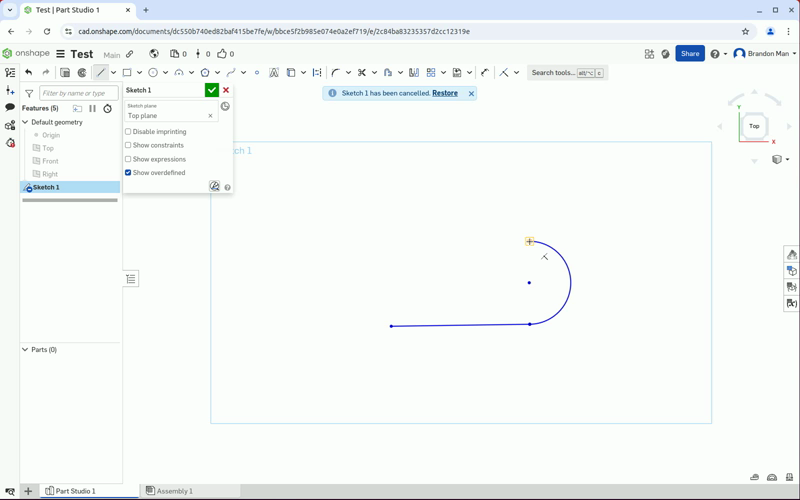
key_down(shift)
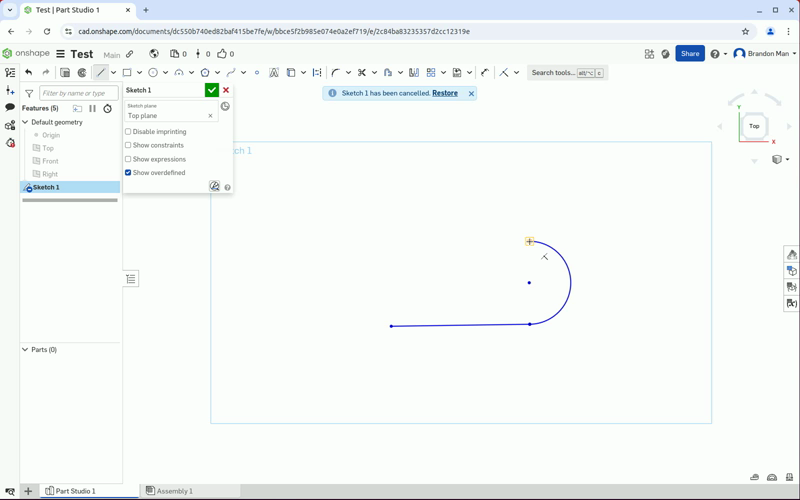
mouse_move(391, 241)
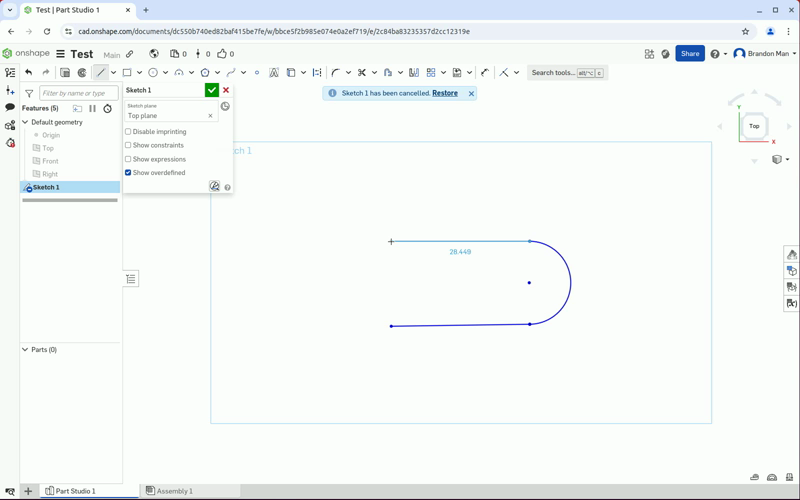
click(391, 241)
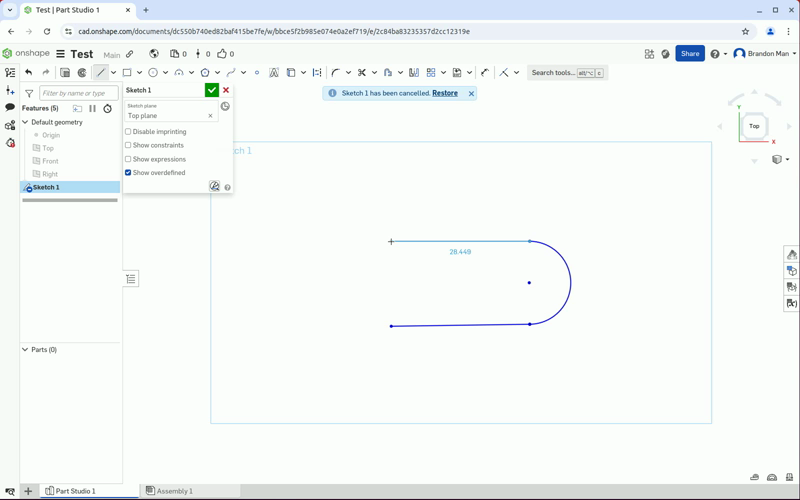
key_up(shift)
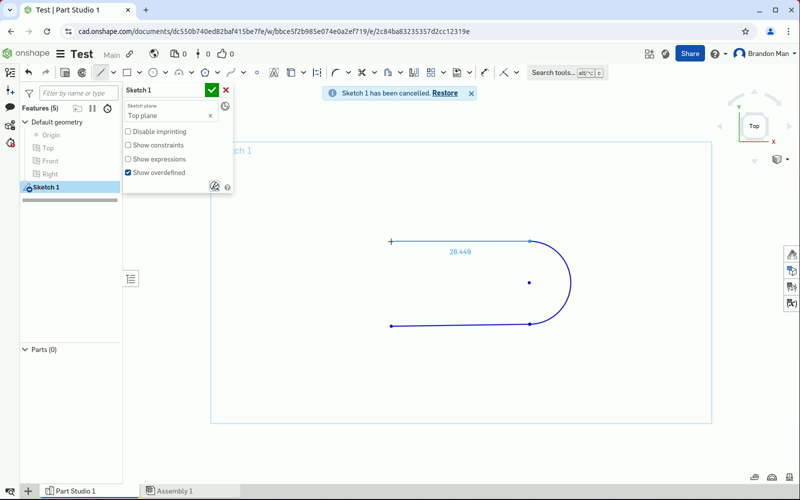
key(esc)
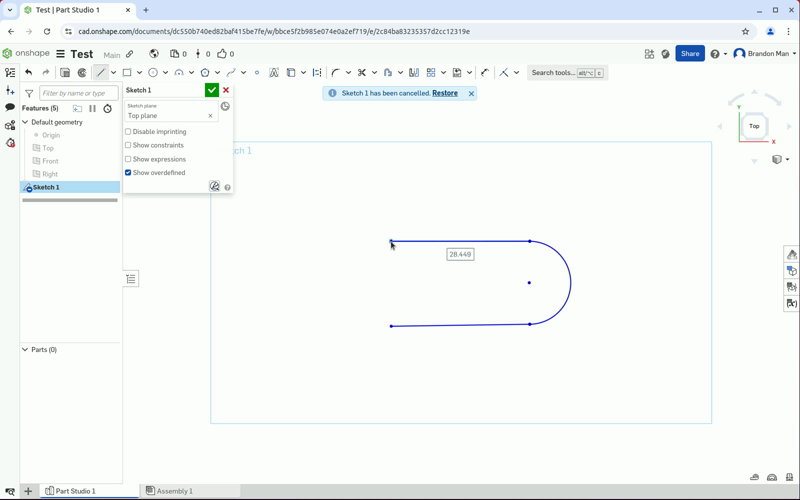
key(a)
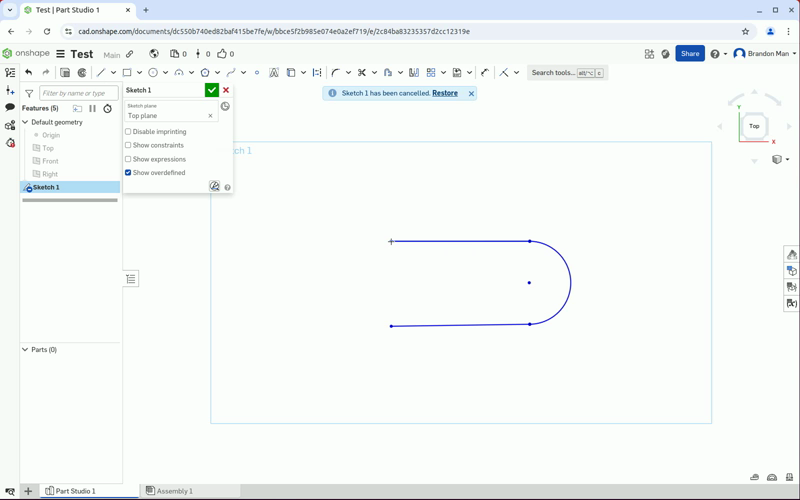
mouse_move(391, 241)
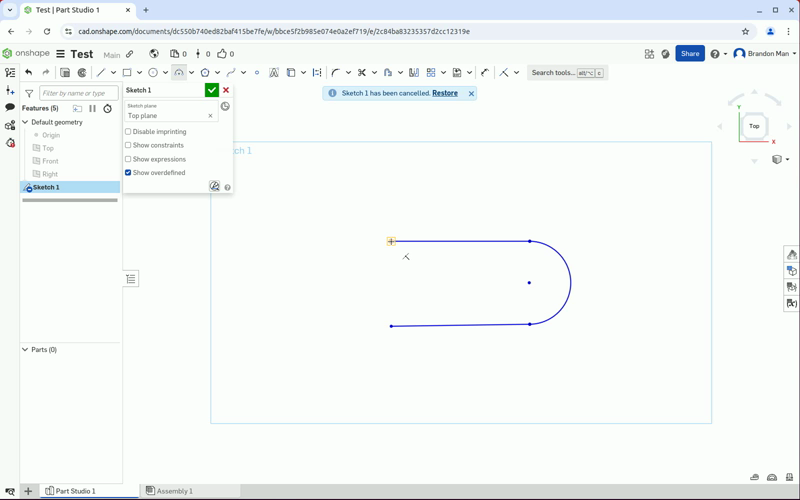
click(391, 241)
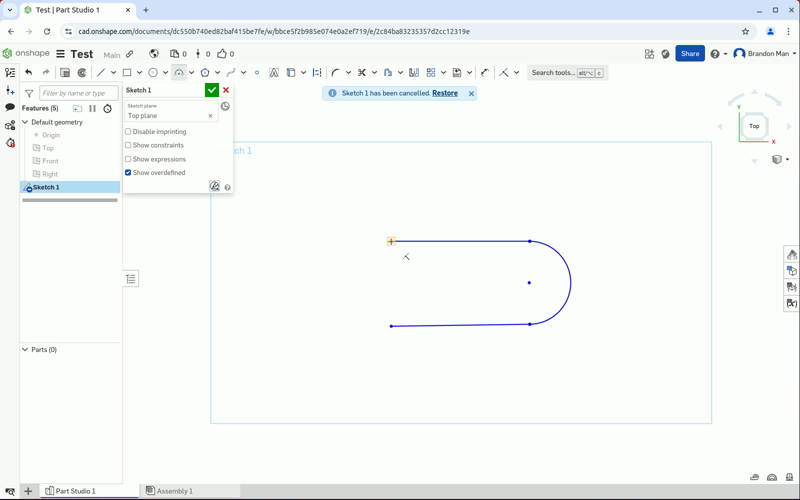
mouse_move(391, 326)
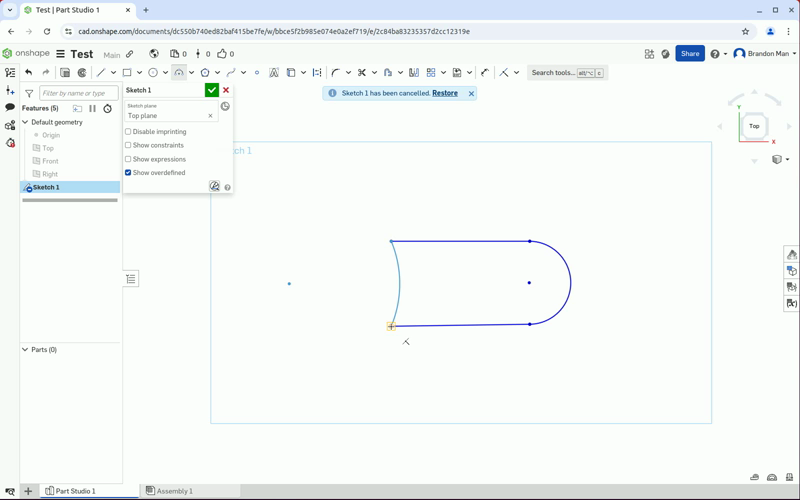
click(391, 326)
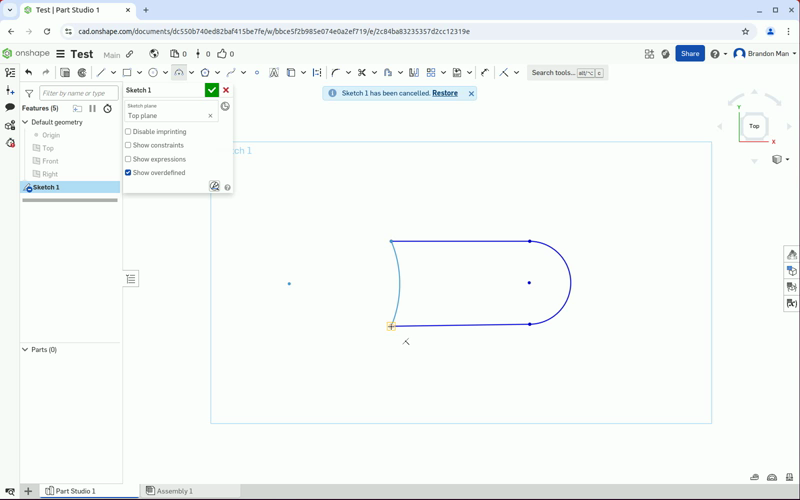
key_down(shift)
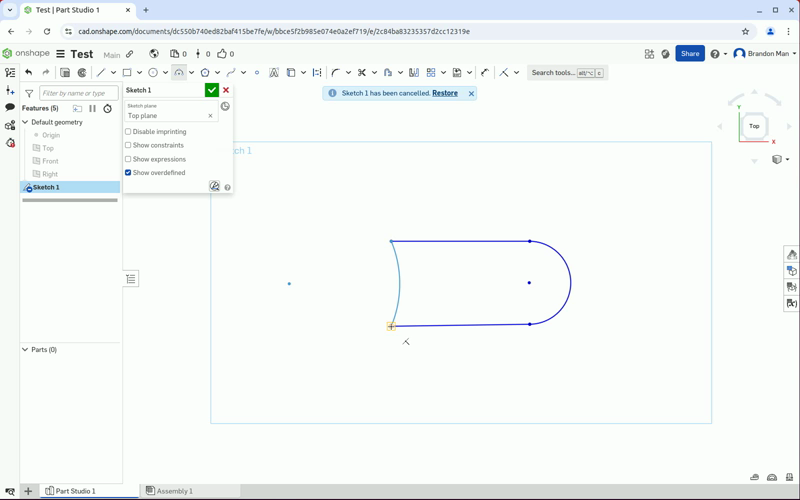
mouse_move(433, 283)
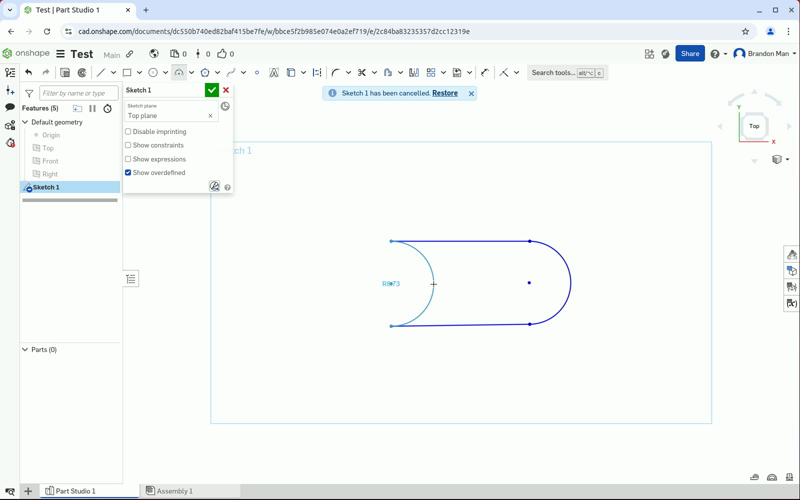
click(433, 283)
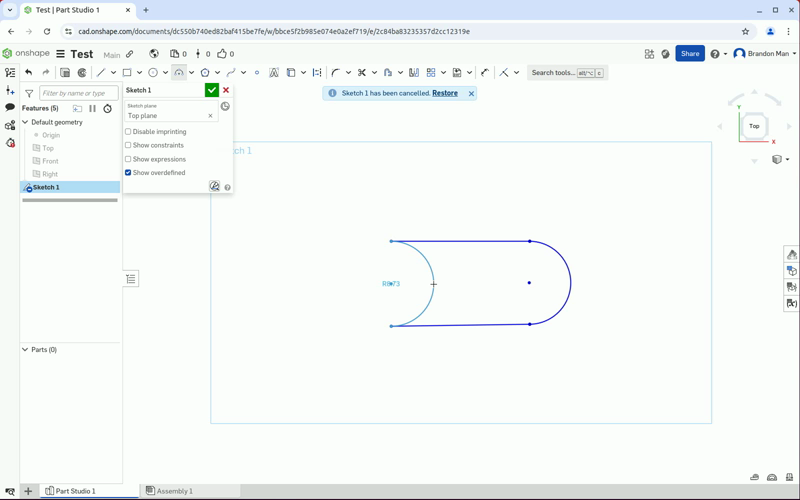
key_up(shift)
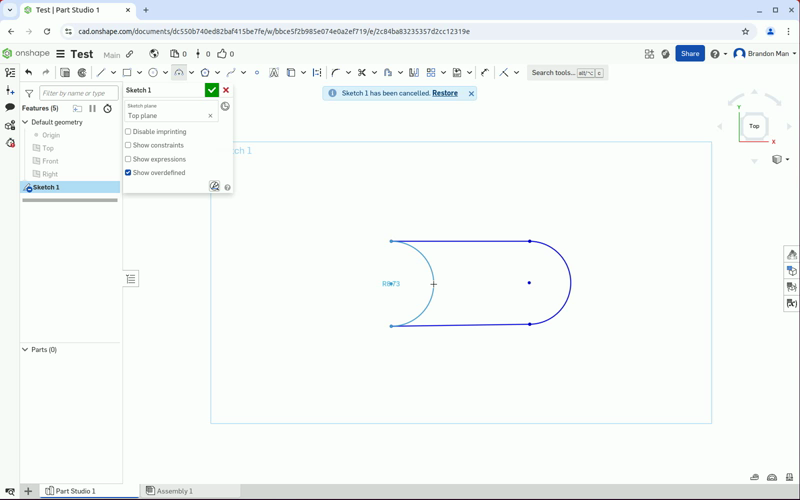
key(esc)
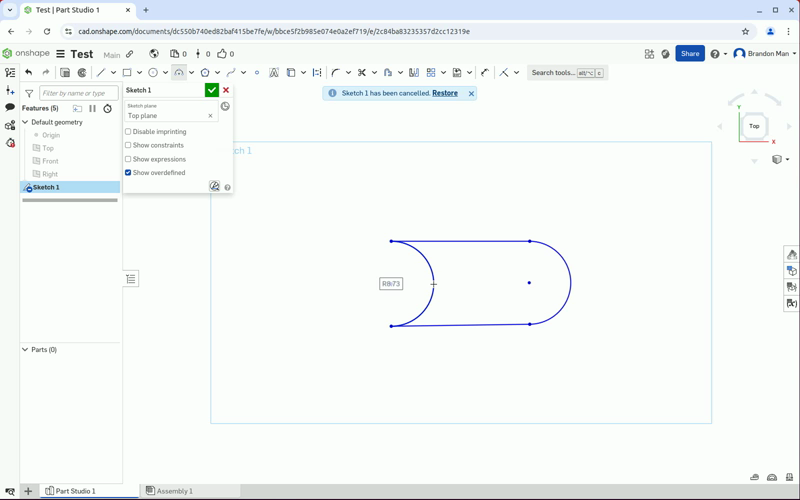
key(c)
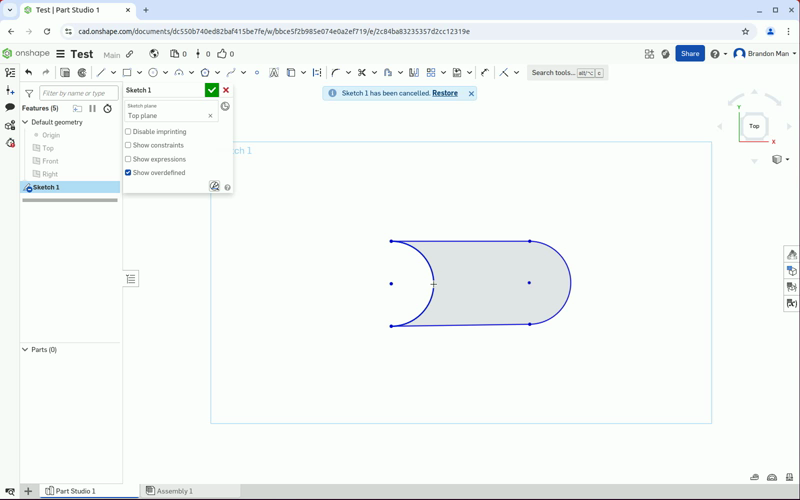
key_down(shift)
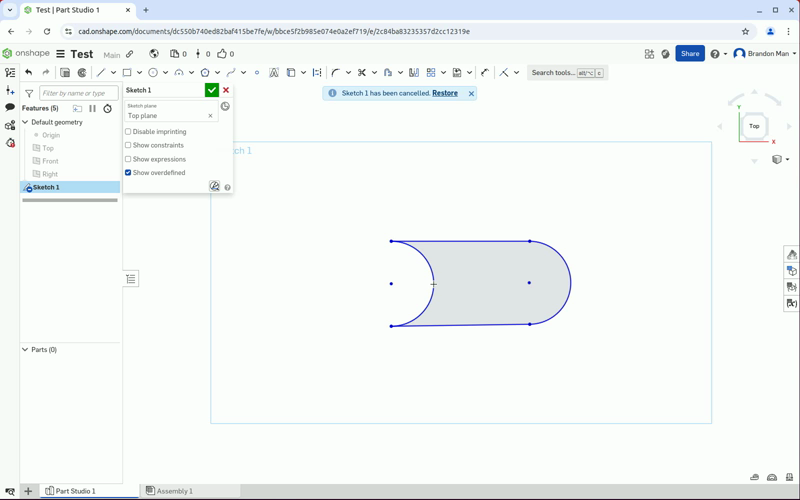
mouse_move(529, 282)
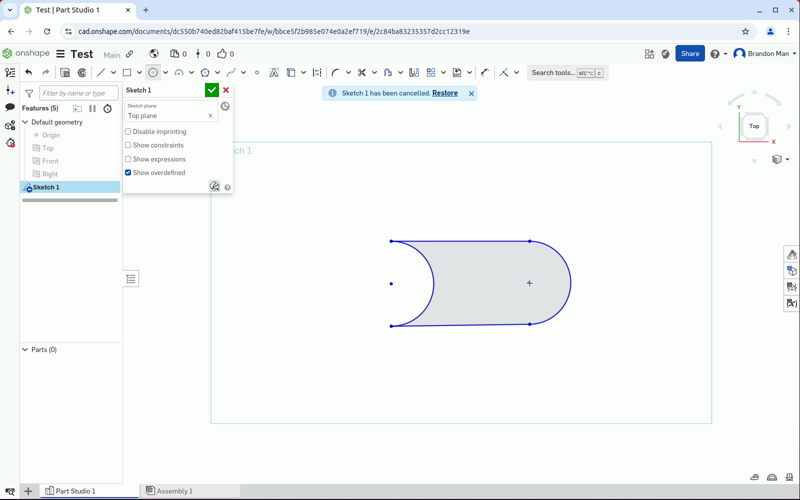
scroll(6)
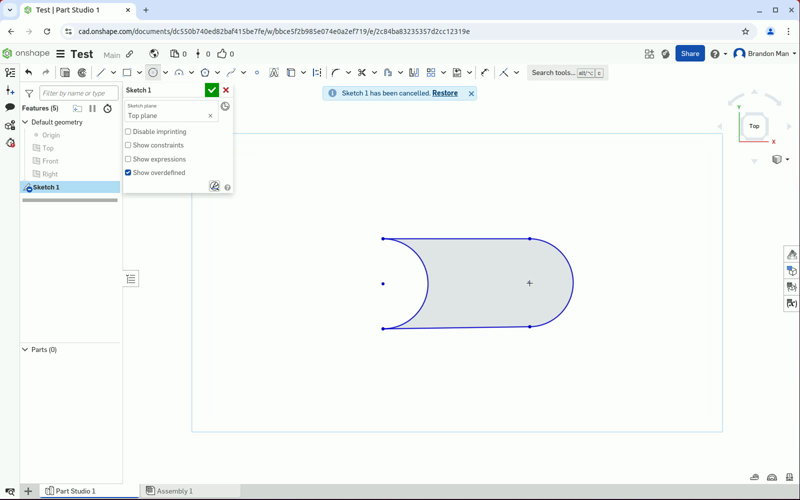
scroll(6)
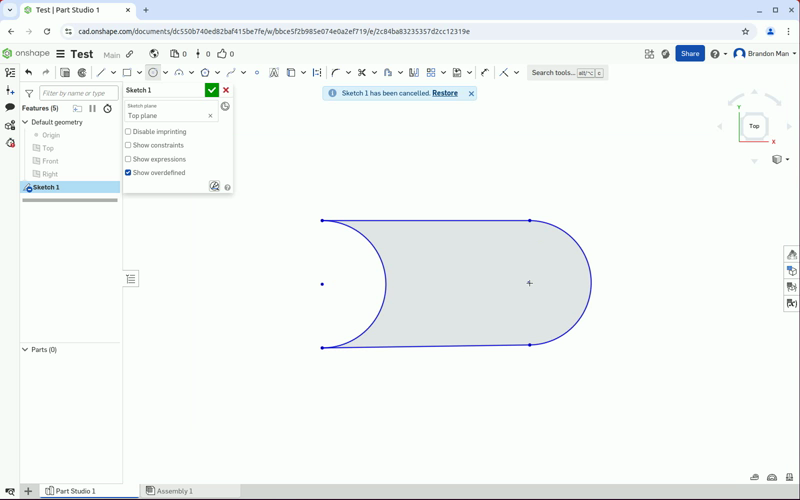
scroll(6)
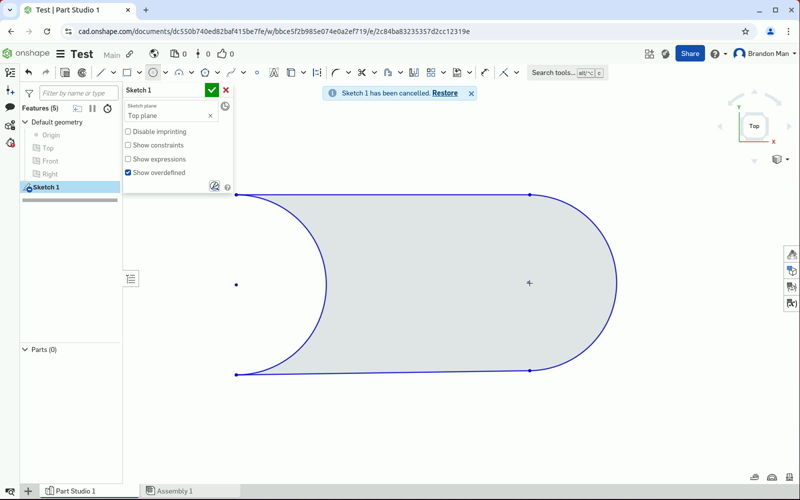
scroll(6)
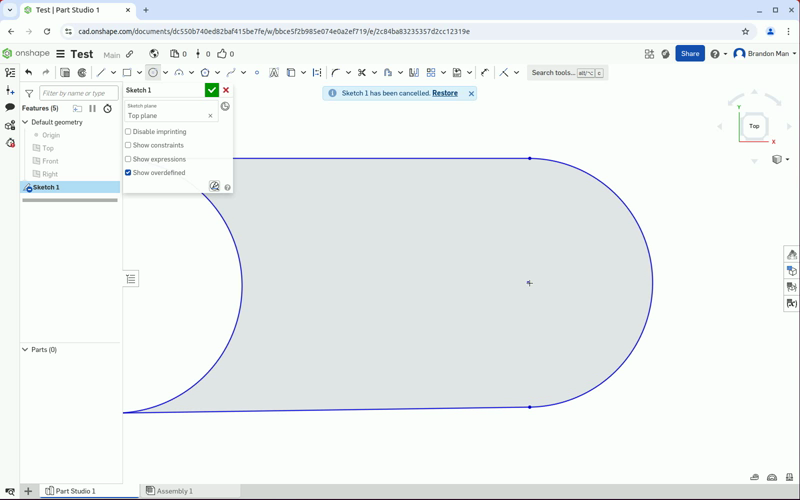
scroll(6)
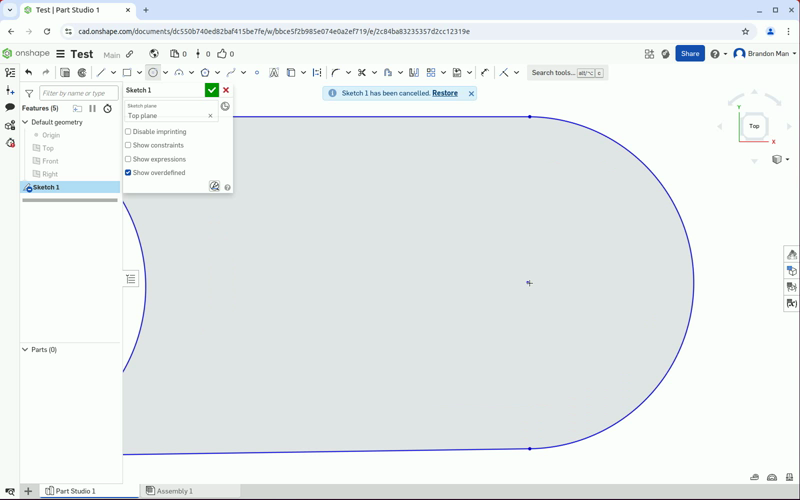
scroll(6)
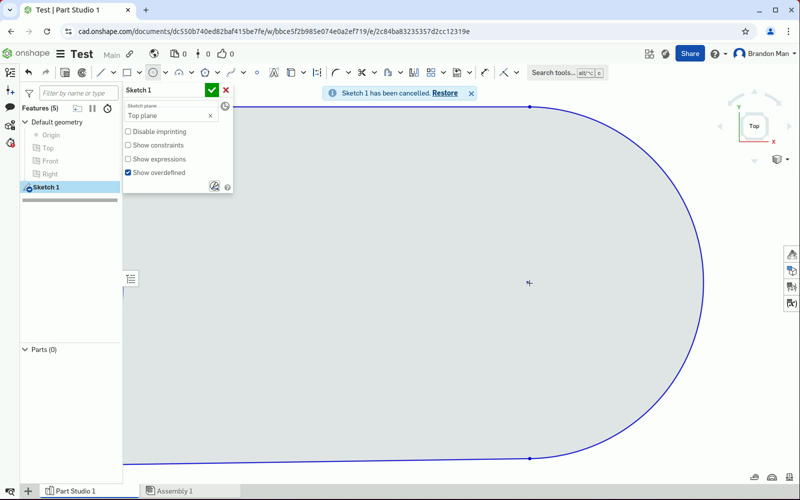
scroll(6)
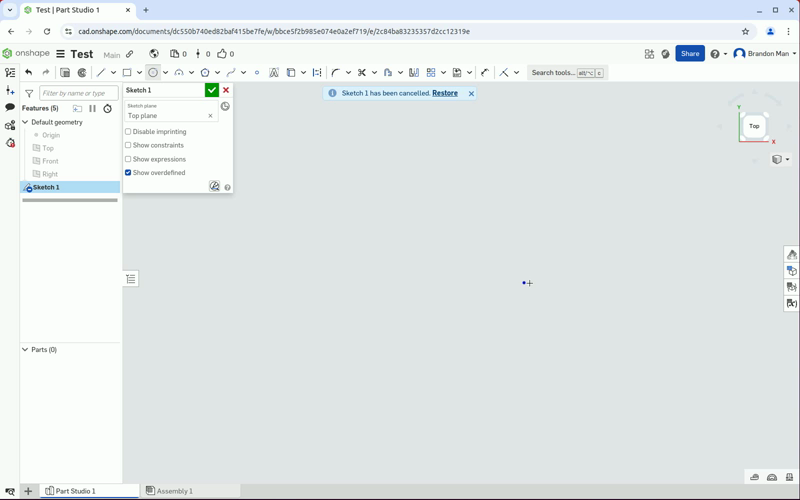
click(529, 282)
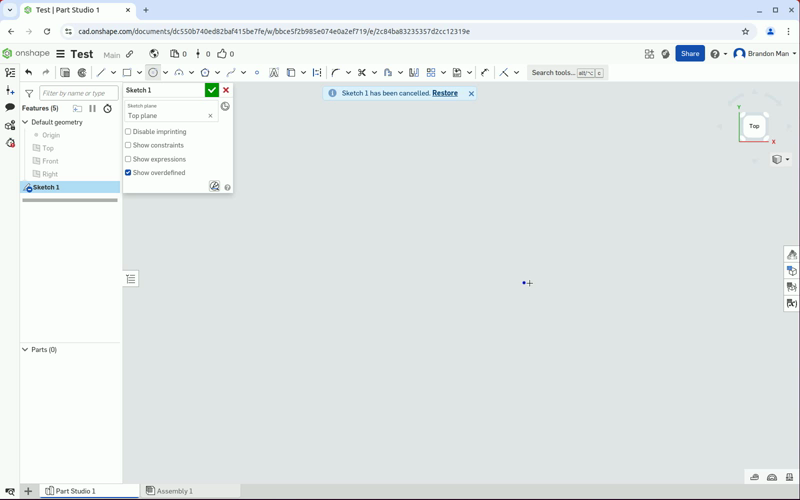
scroll(-6)
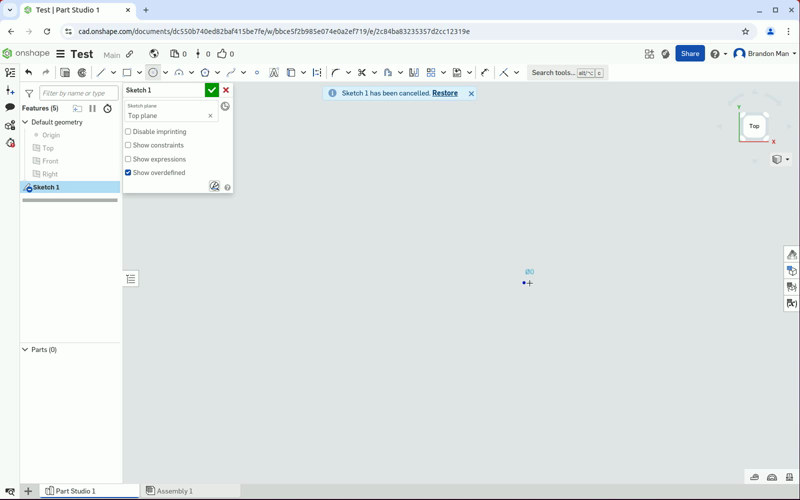
scroll(-6)
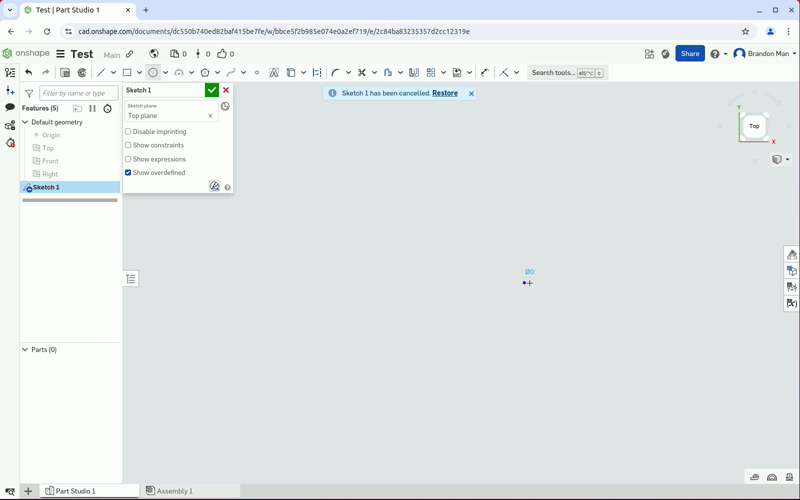
scroll(-6)
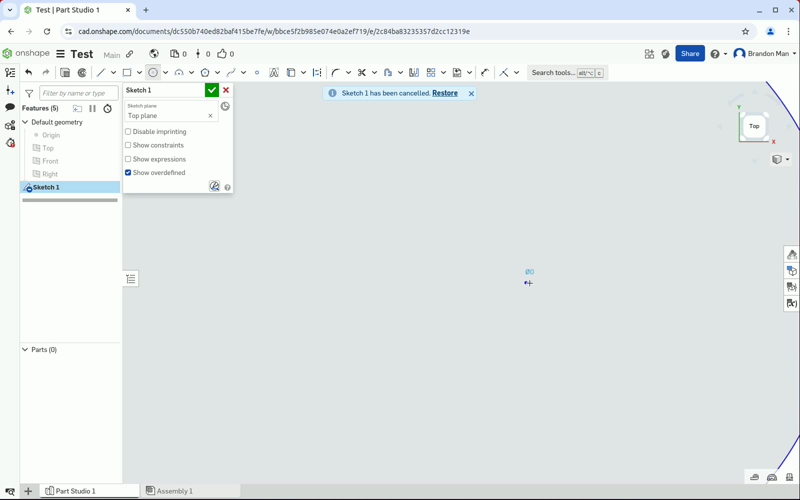
scroll(-6)
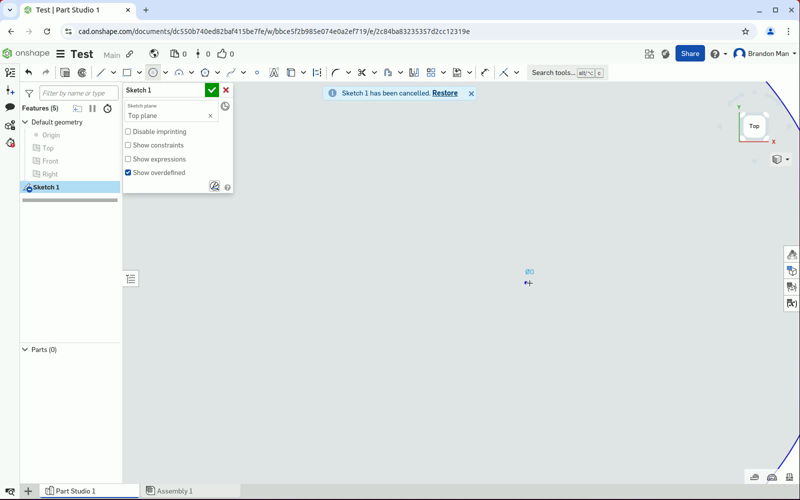
scroll(-6)
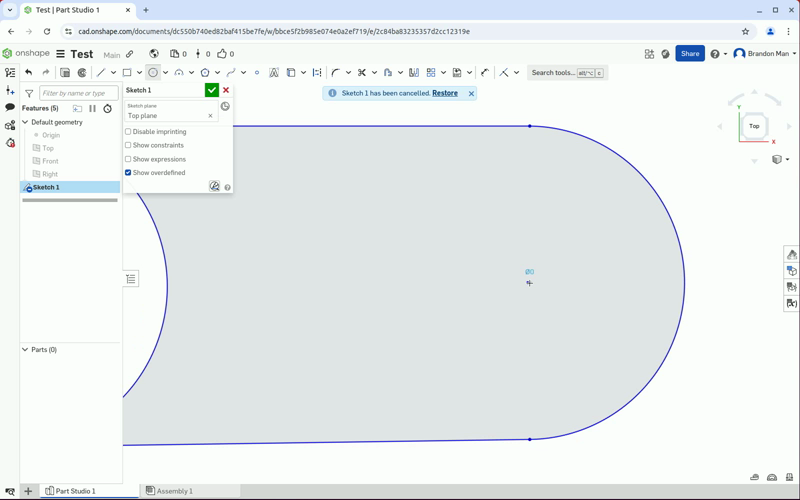
scroll(-6)
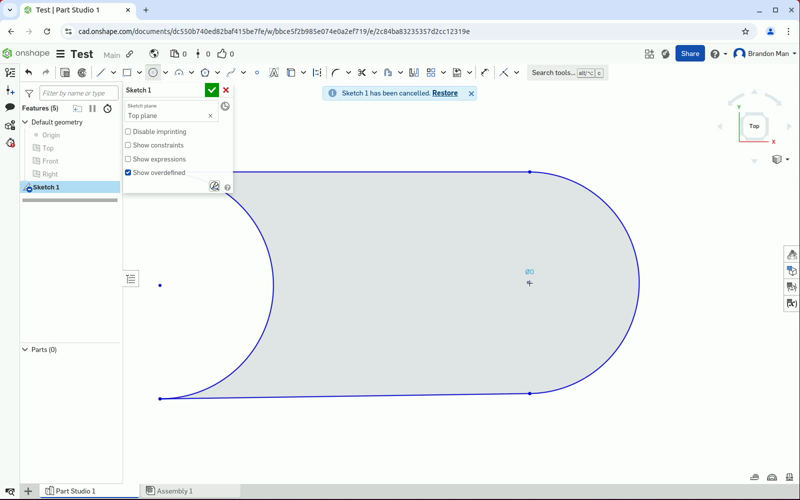
scroll(-6)
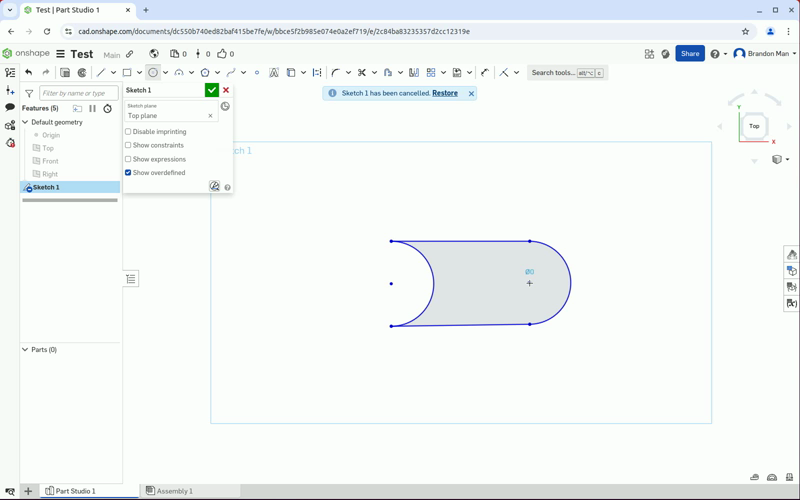
key_up(shift)
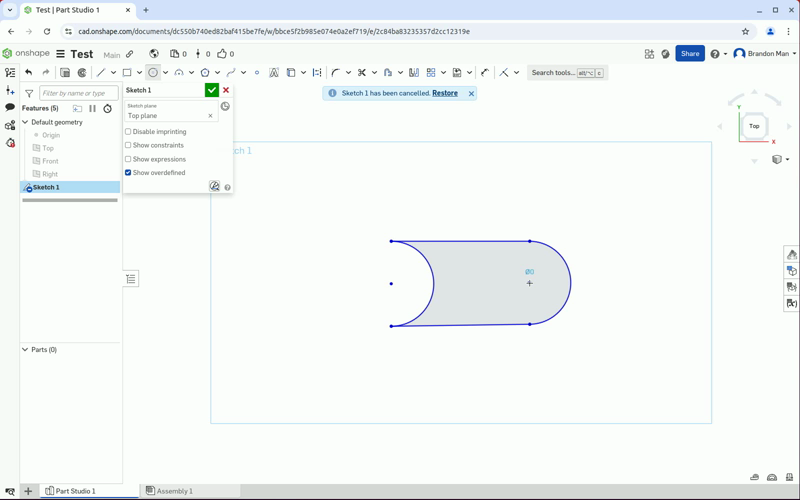
mouse_move(554, 282)
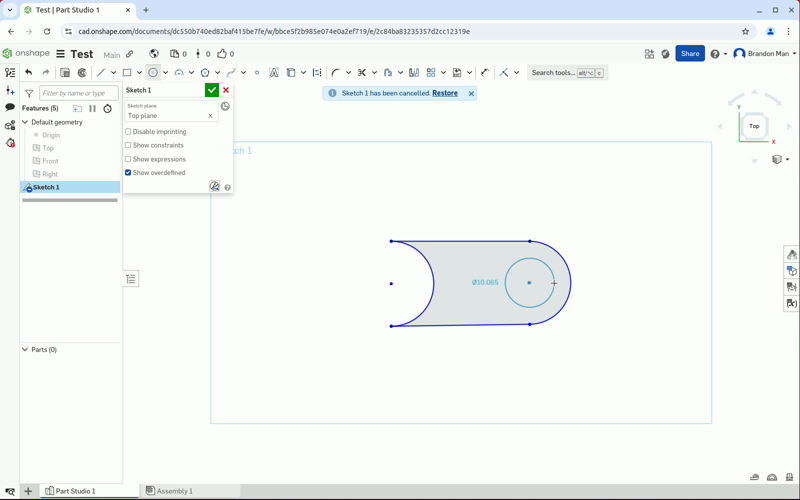
click(554, 282)
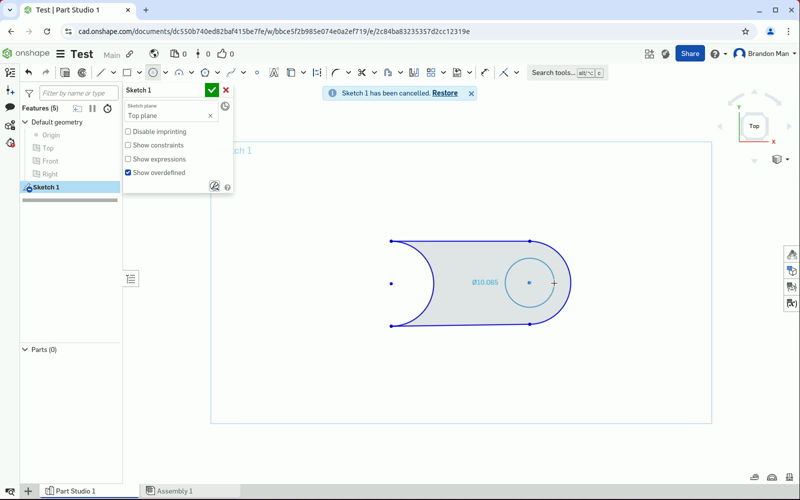
key(esc)
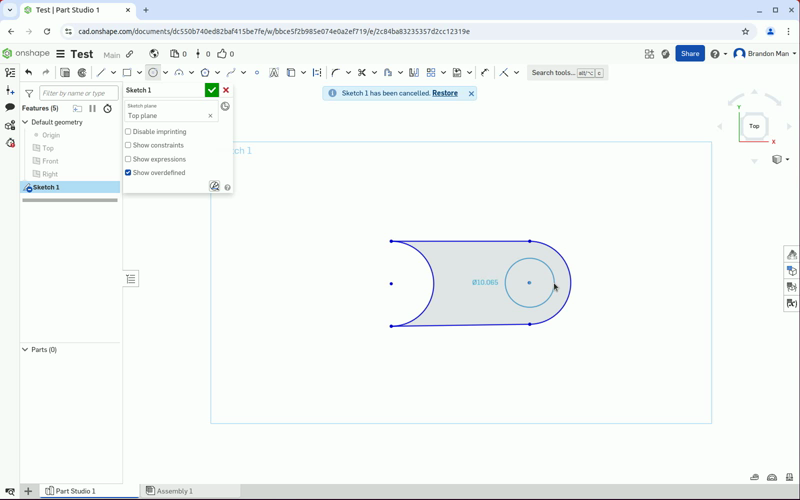
mouse_move(469, 318)
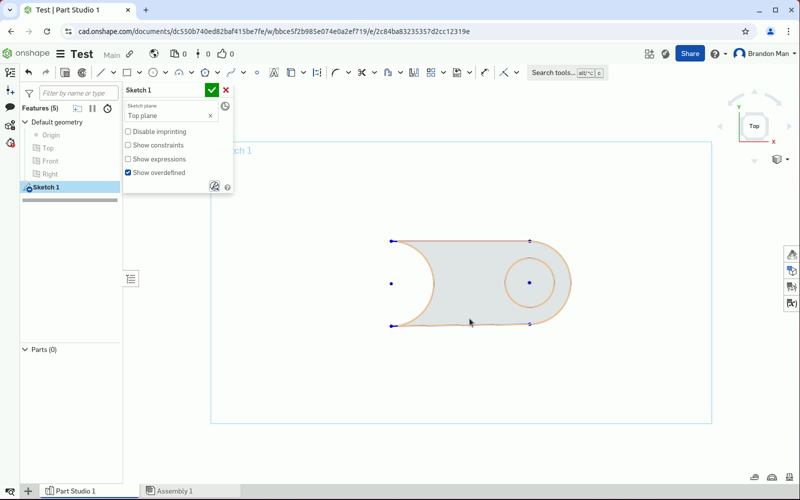
click(469, 318)
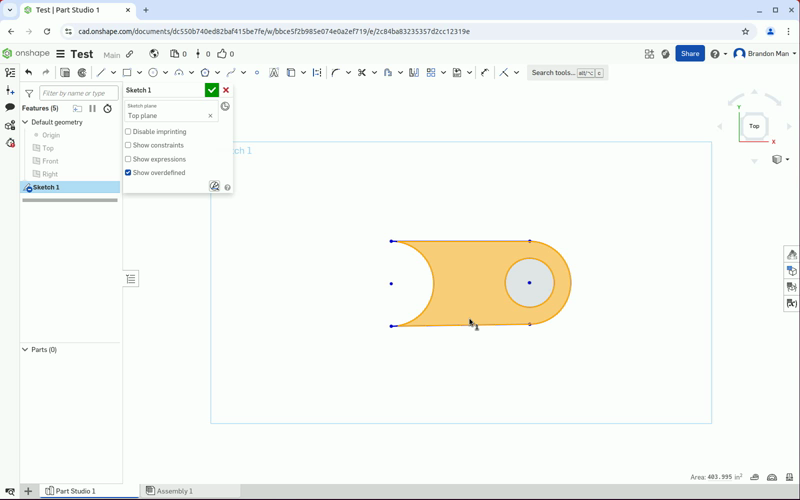
mouse_move(73, 352)
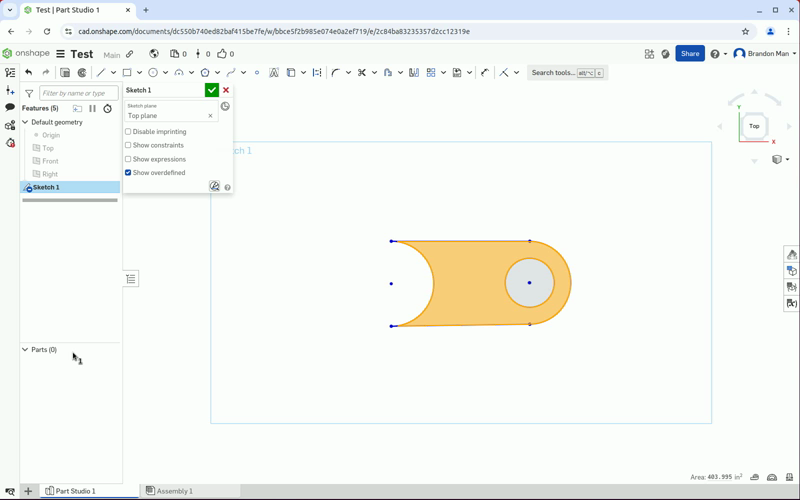
key(shift+y)
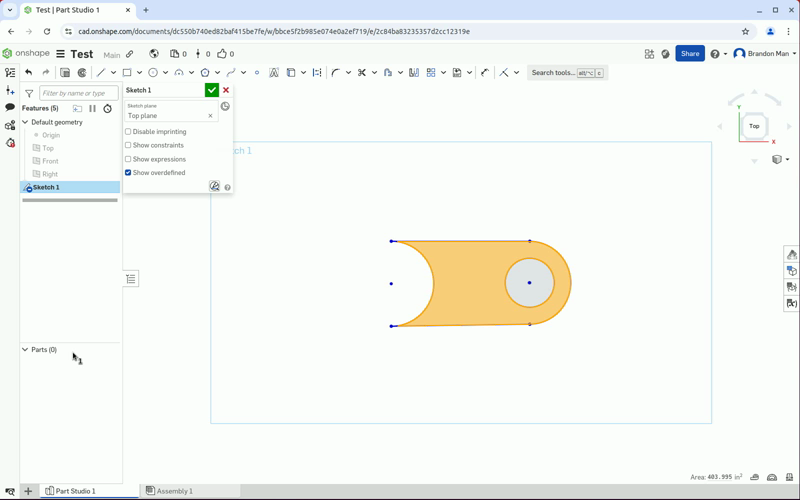
key(shift+e)
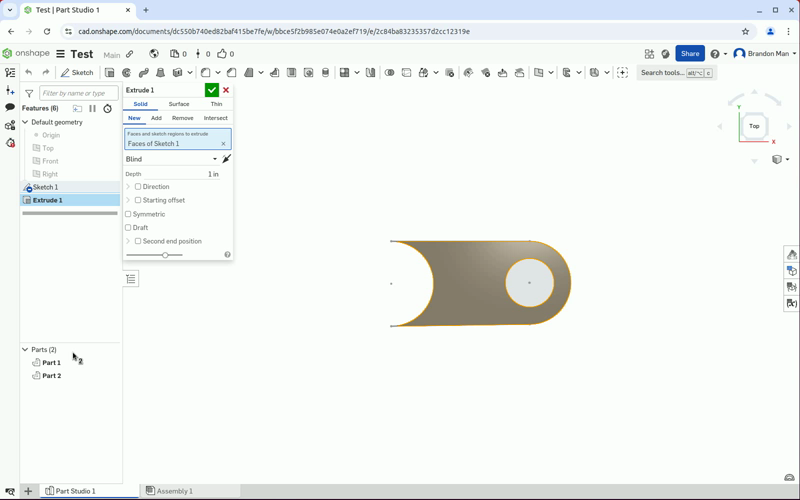
mouse_move(143, 106)
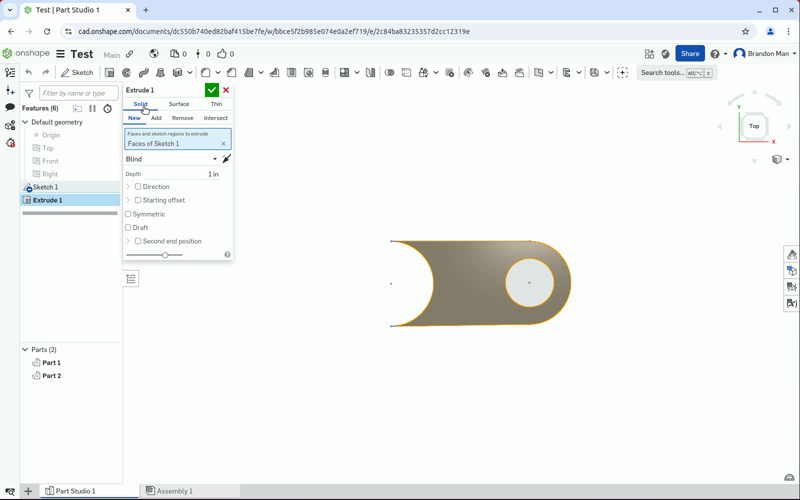
click(143, 106)
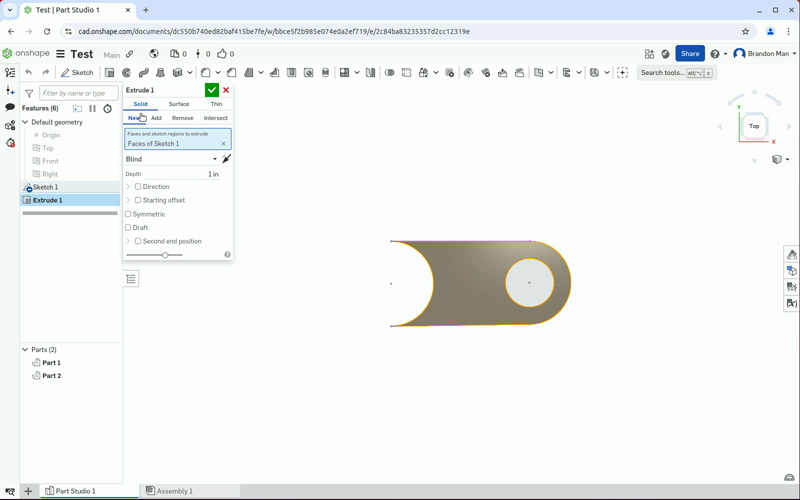
mouse_move(137, 120)
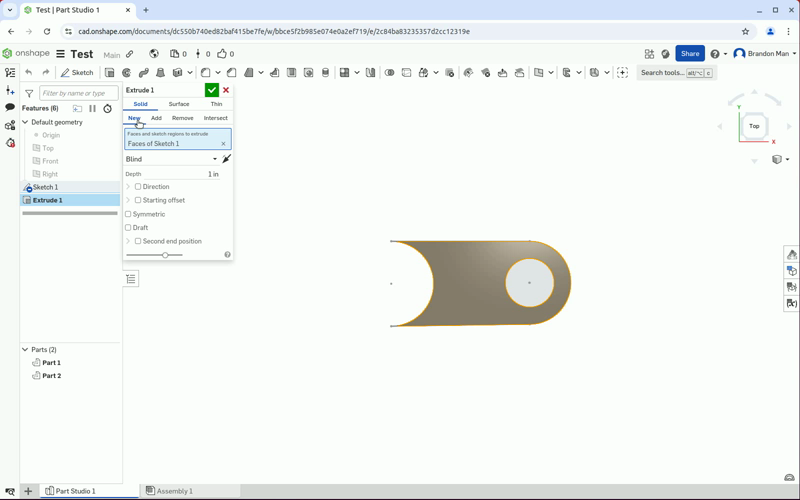
click(137, 120)
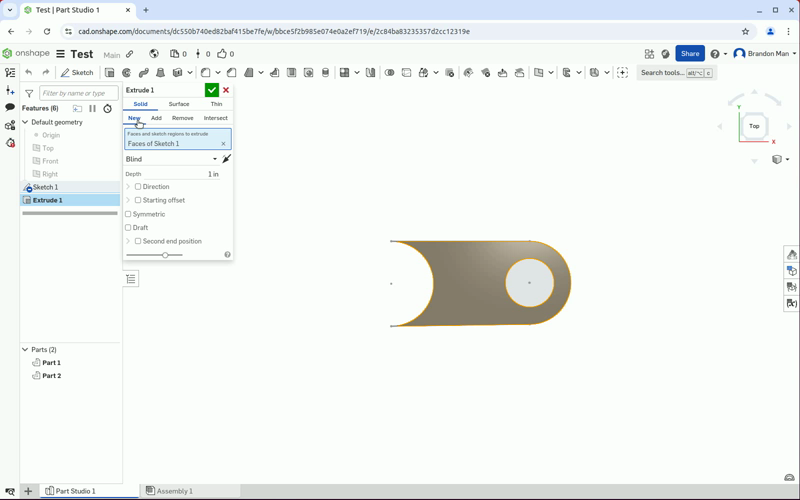
key(tab, 4)
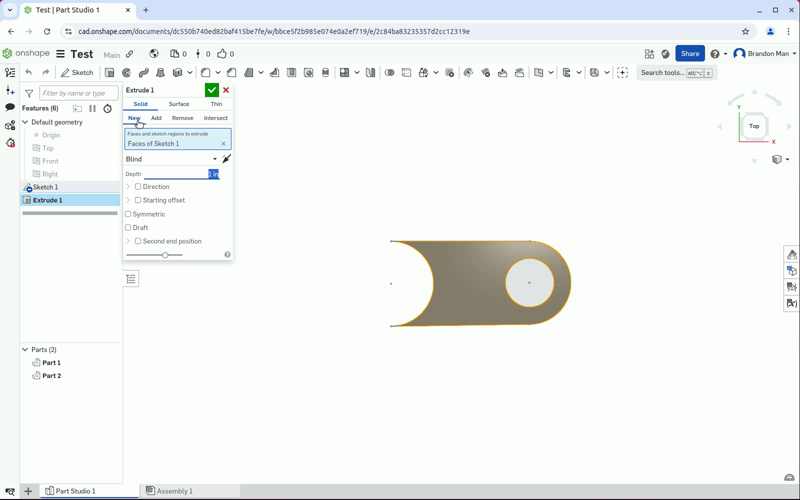
text(7.703)
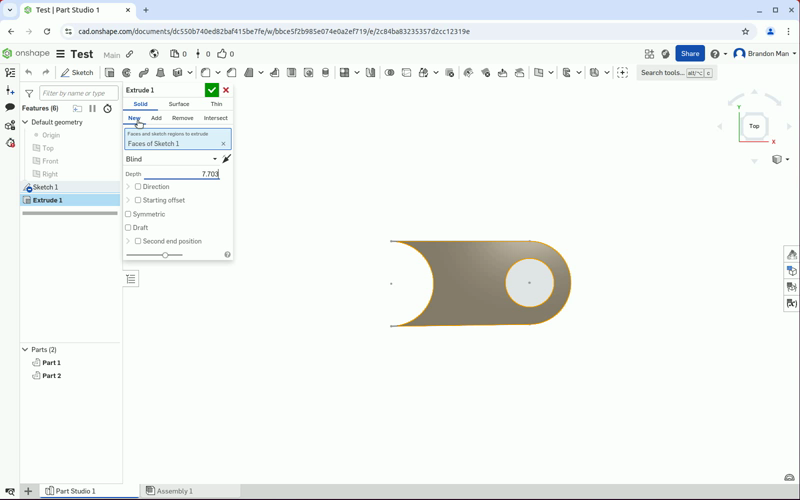
key(enter)
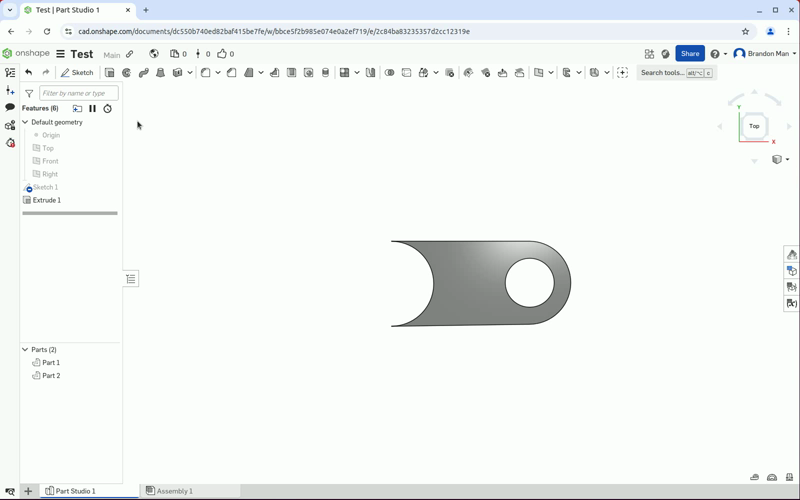
key(shift+h)
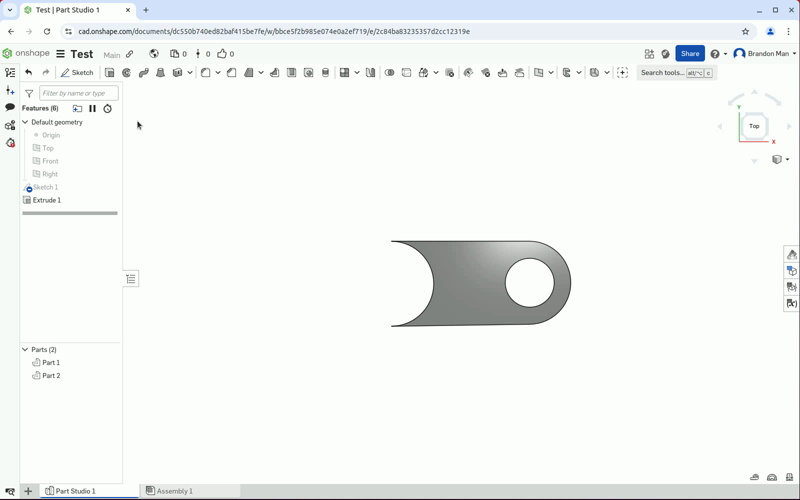
key(shift+h)
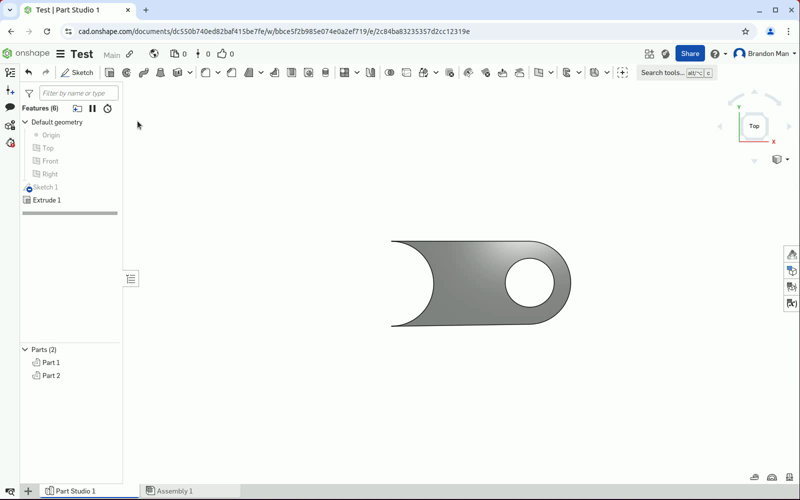
mouse_move(73, 189)
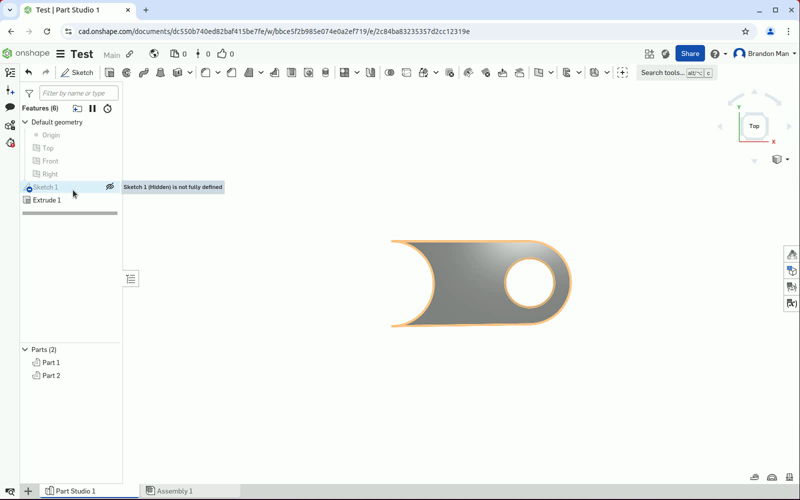
click(73, 189)
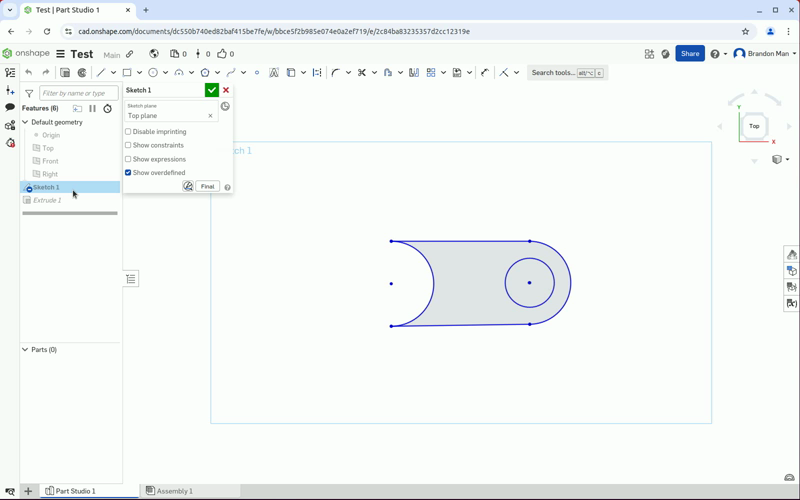
mouse_move(229, 92)
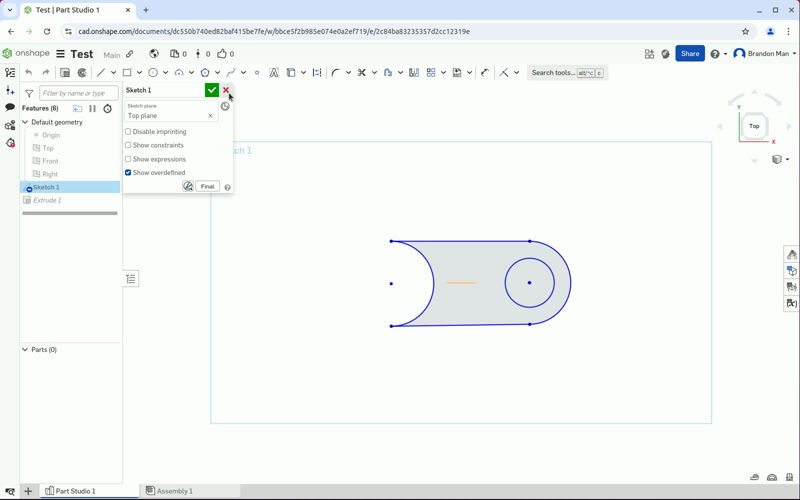
click(229, 92)
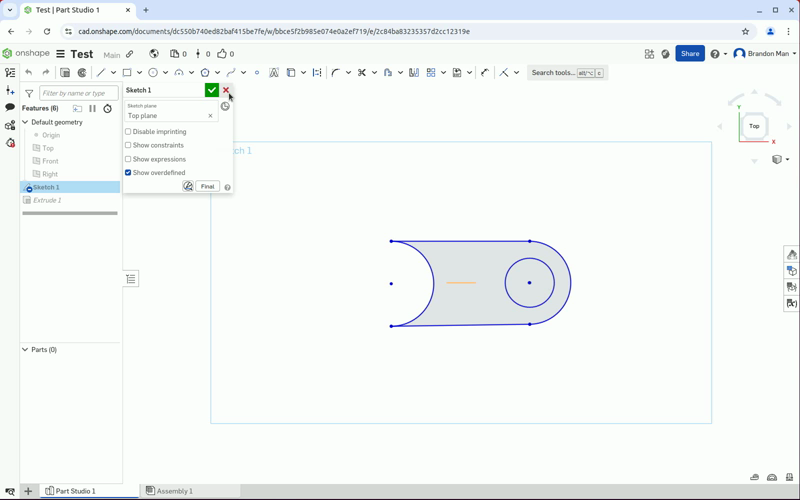
key(shift+s)
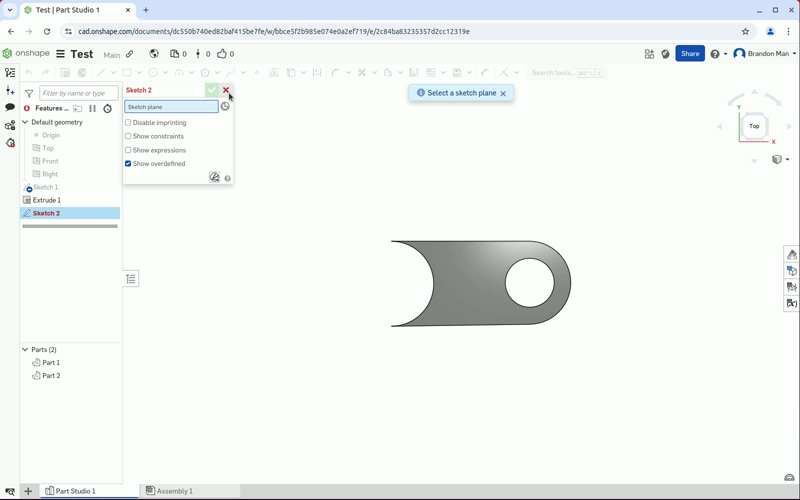
mouse_move(73, 150)
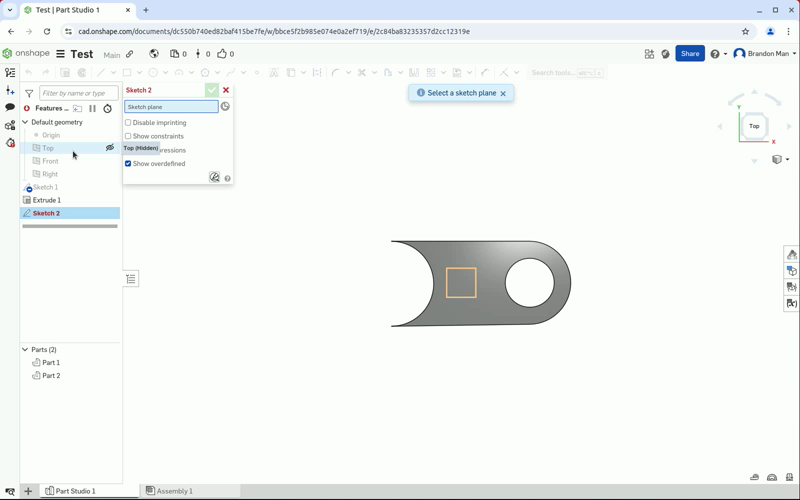
click(73, 150)
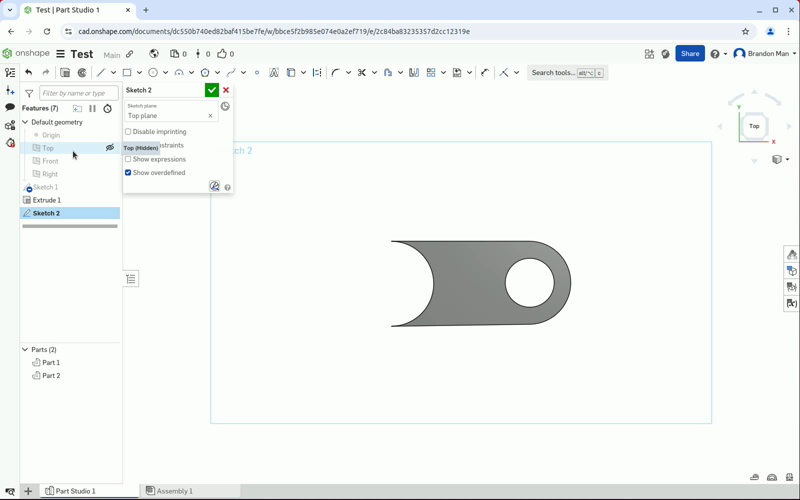
mouse_move(73, 352)
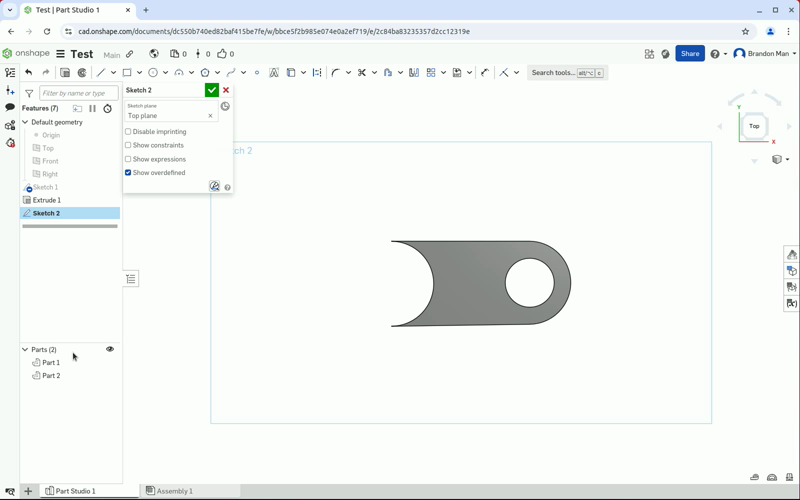
key(y)
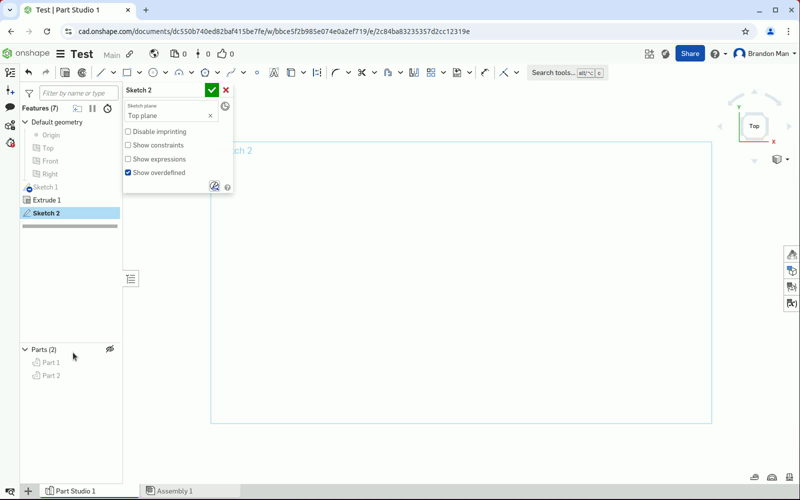
key(c)
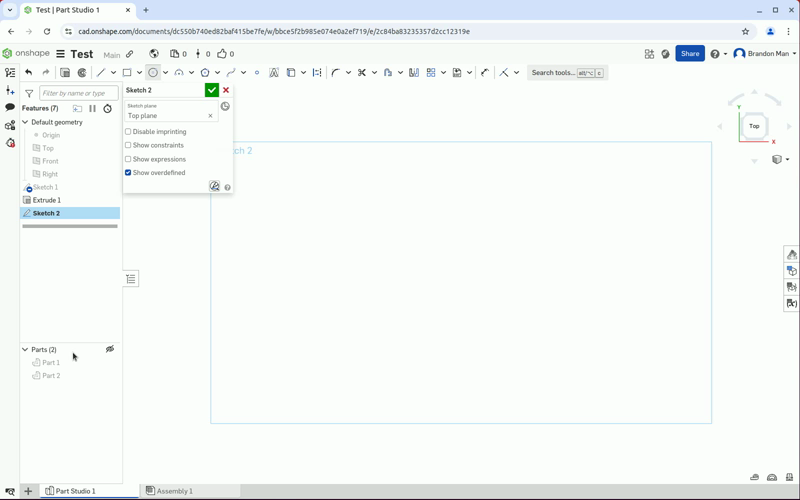
key_down(shift)
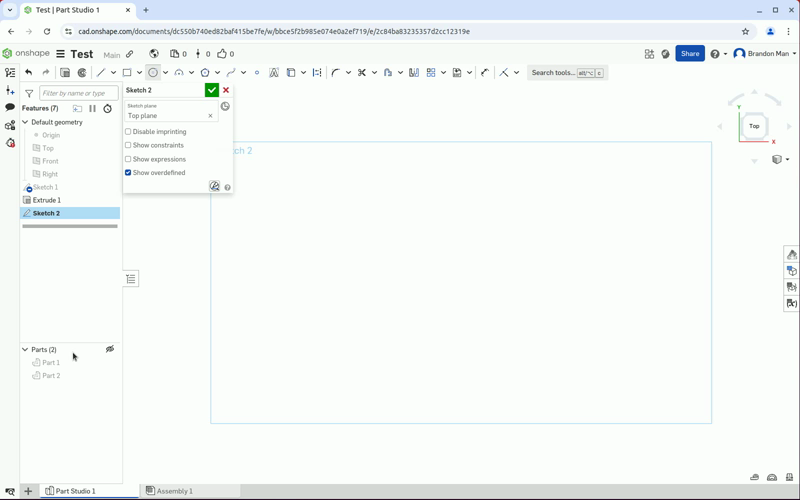
mouse_move(392, 282)
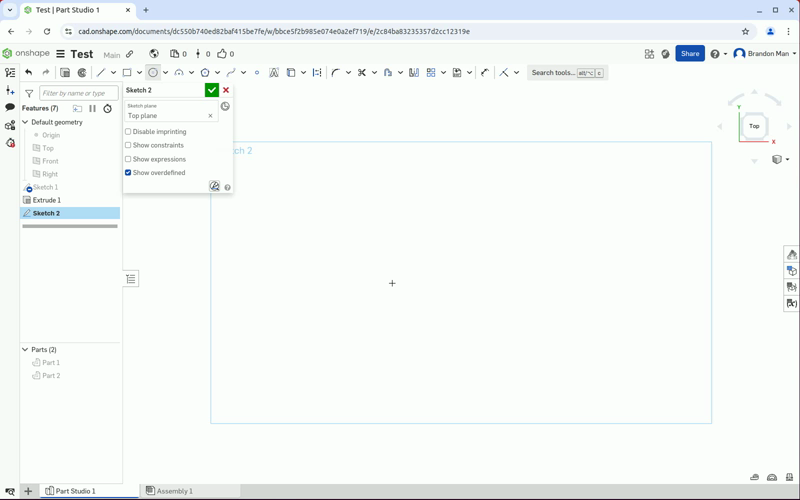
click(392, 282)
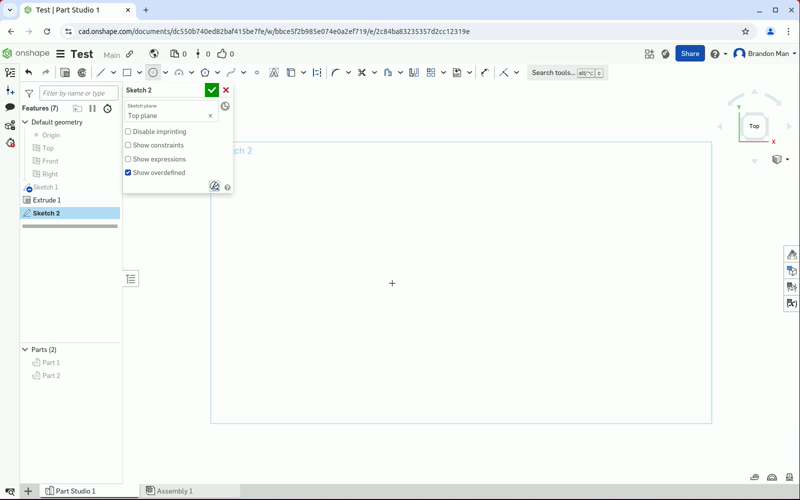
key_up(shift)
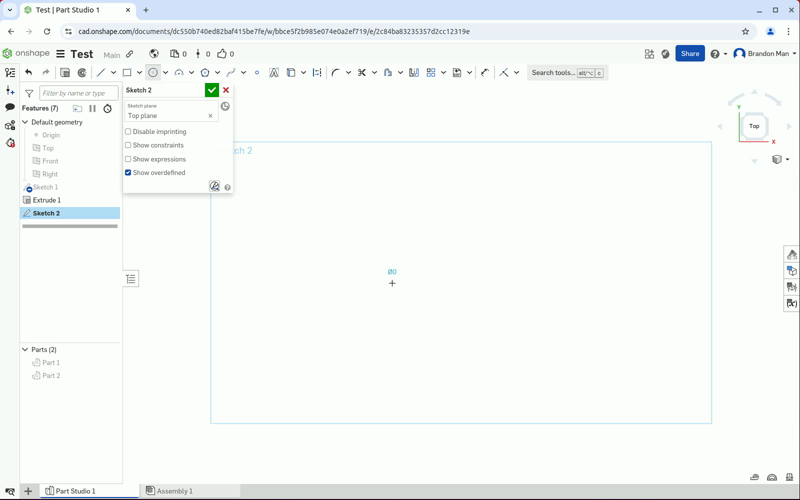
mouse_move(435, 282)
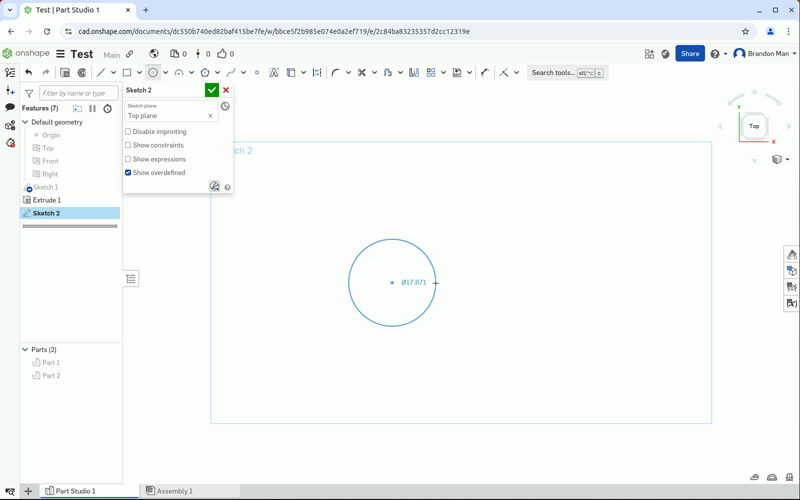
click(435, 282)
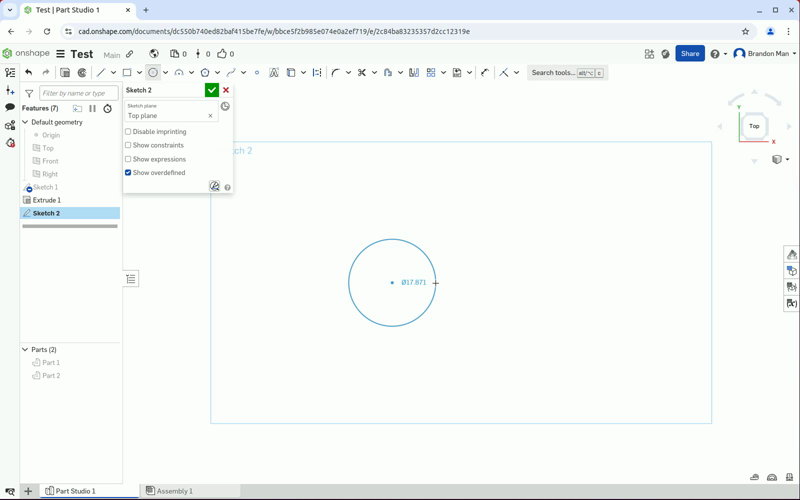
key(esc)
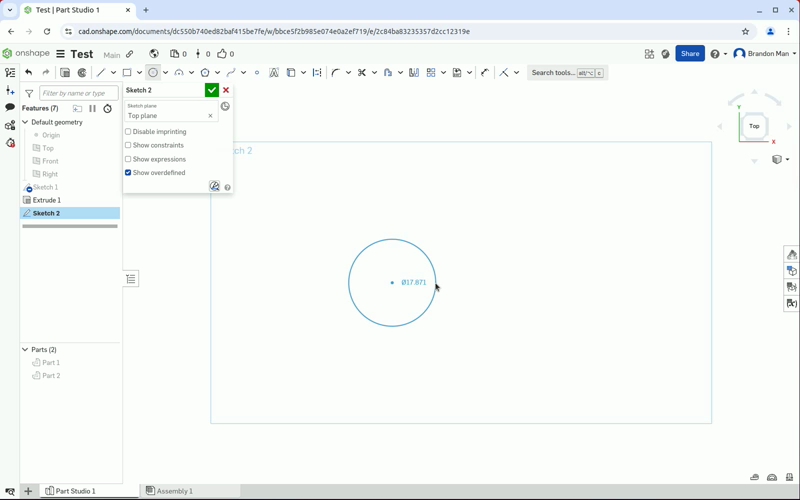
key(c)
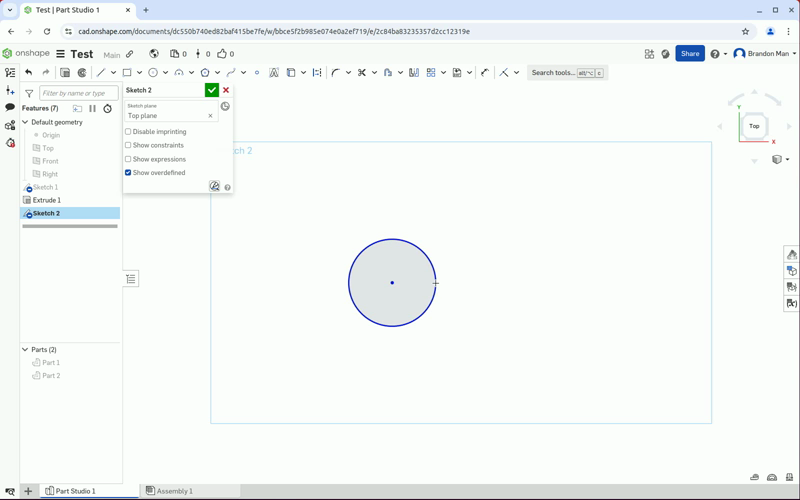
key_down(shift)
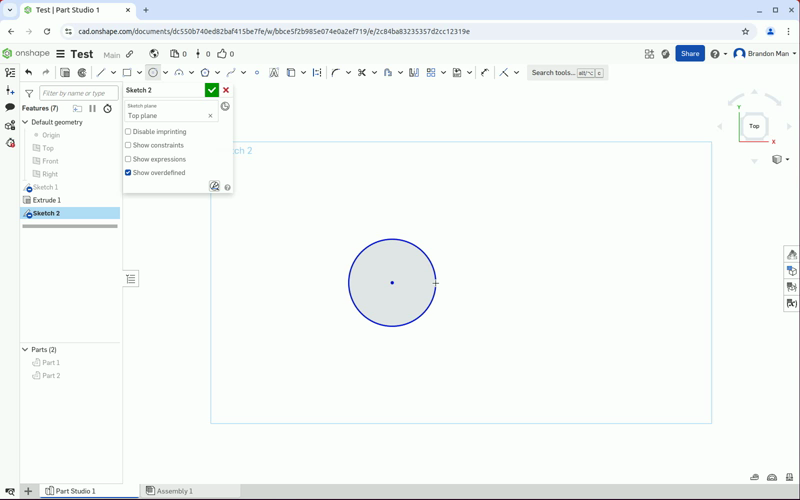
mouse_move(392, 282)
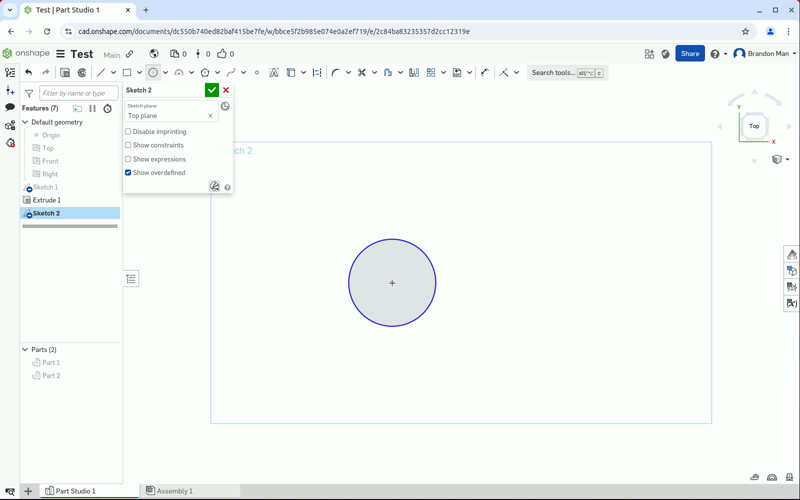
click(392, 282)
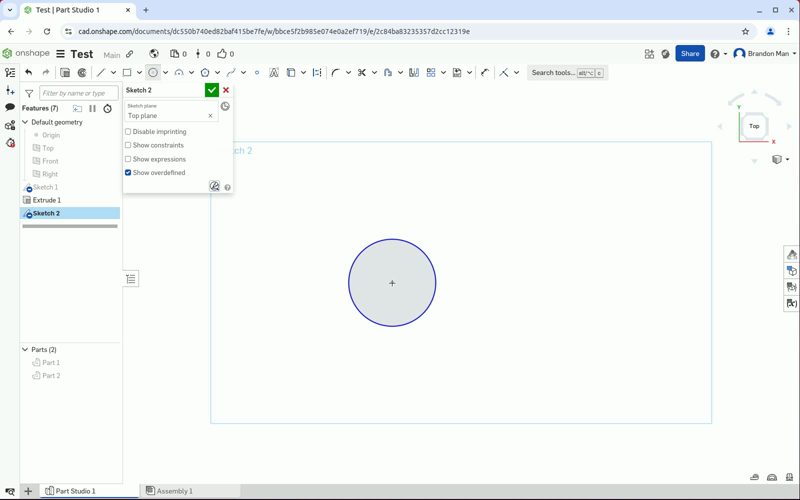
key_up(shift)
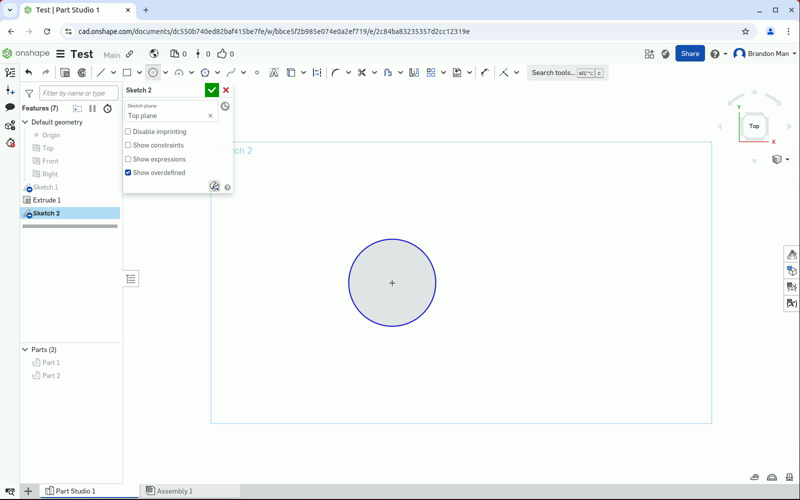
mouse_move(415, 282)
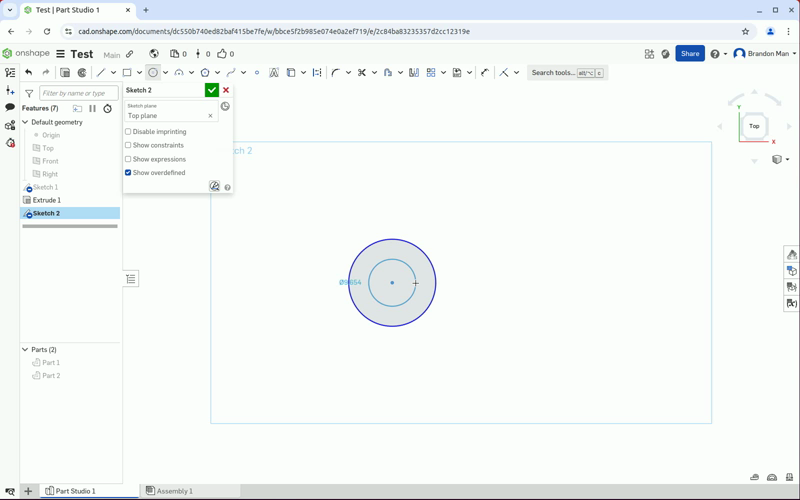
click(415, 282)
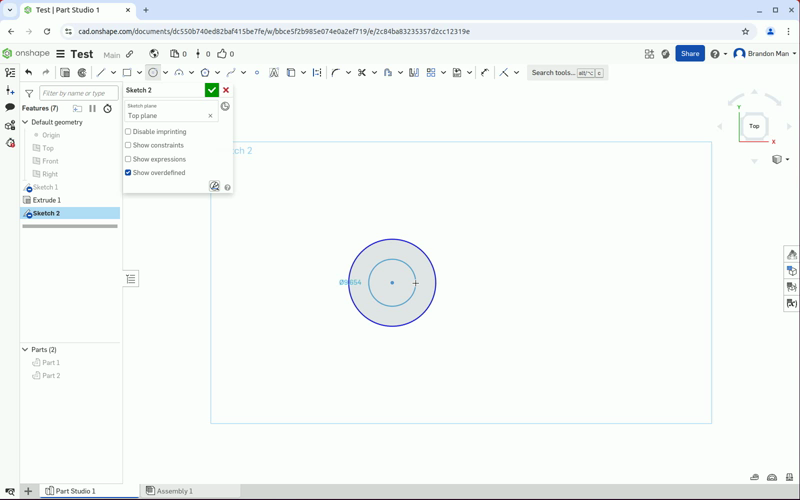
key(esc)
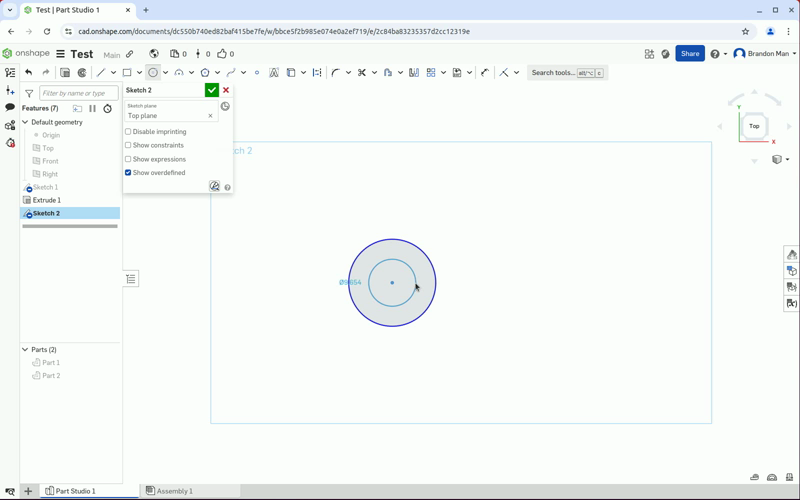
mouse_move(430, 290)
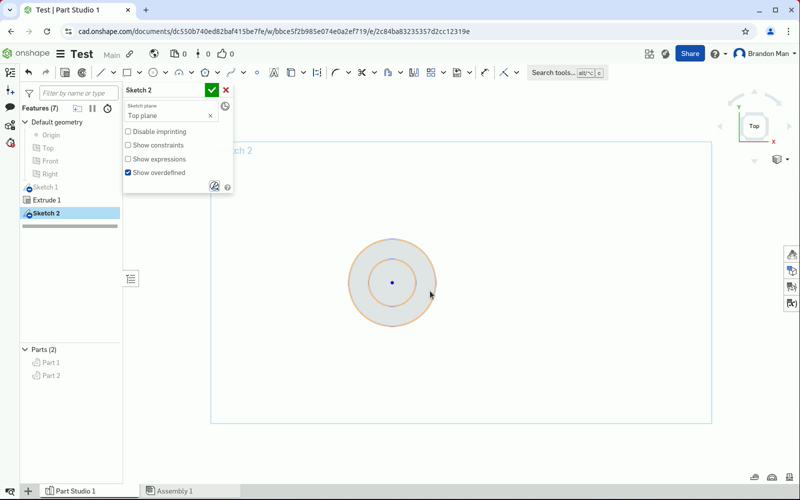
click(430, 290)
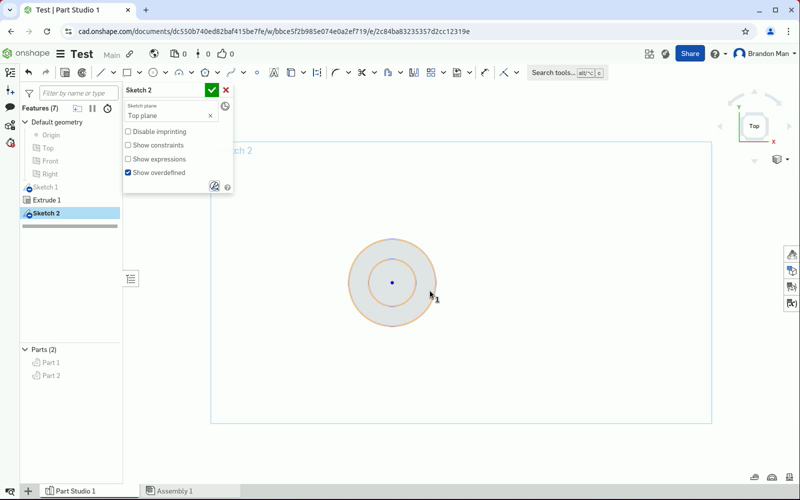
mouse_move(73, 352)
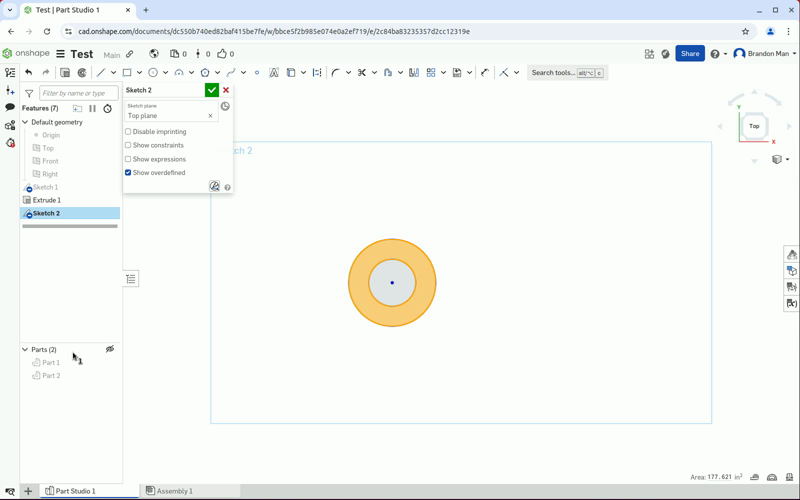
key(shift+y)
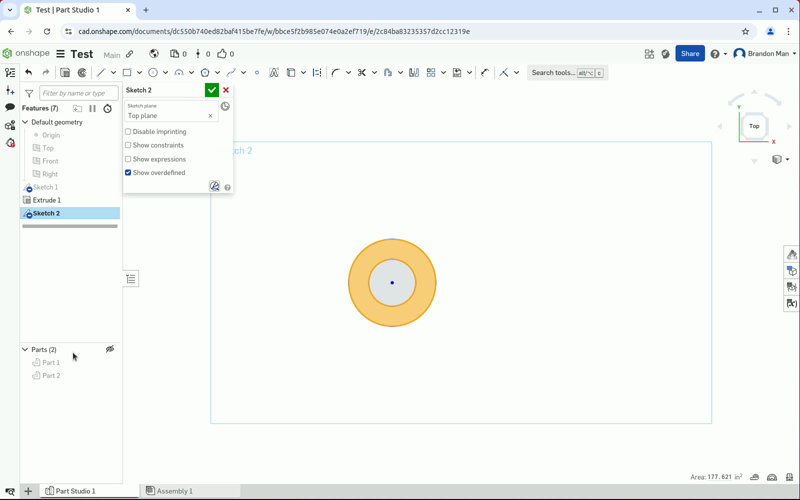
key(shift+e)
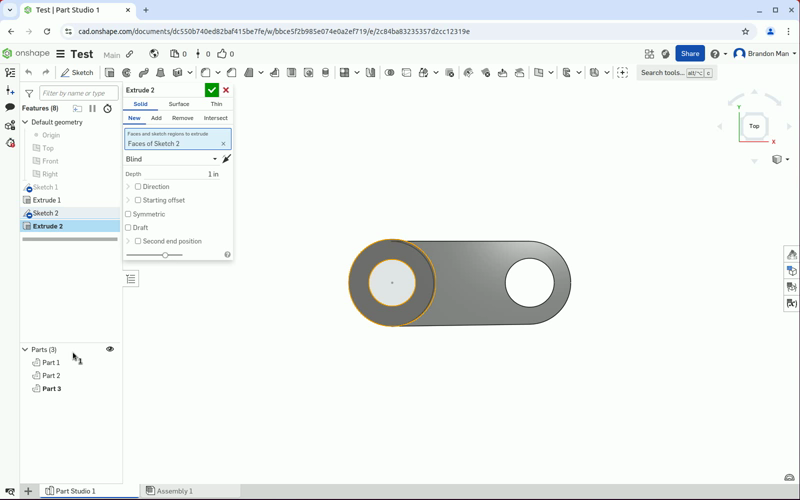
mouse_move(143, 106)
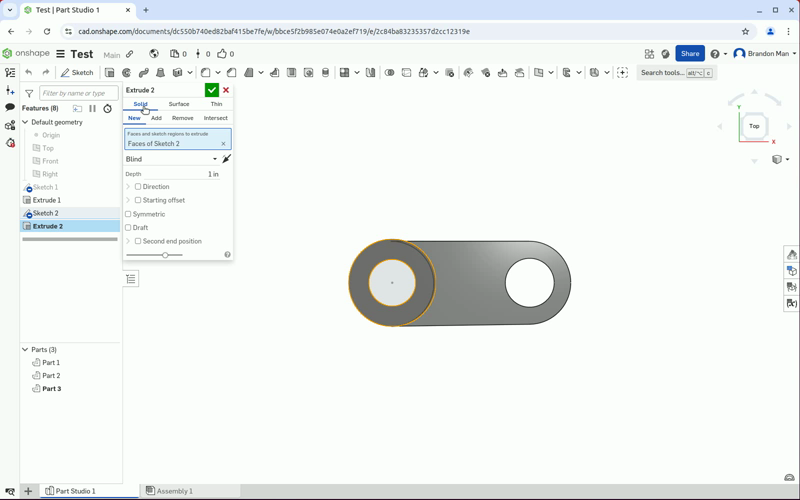
click(143, 106)
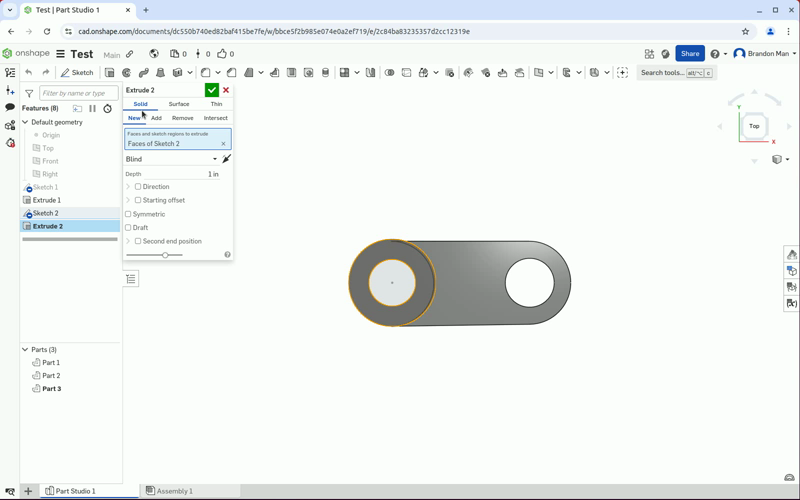
mouse_move(137, 120)
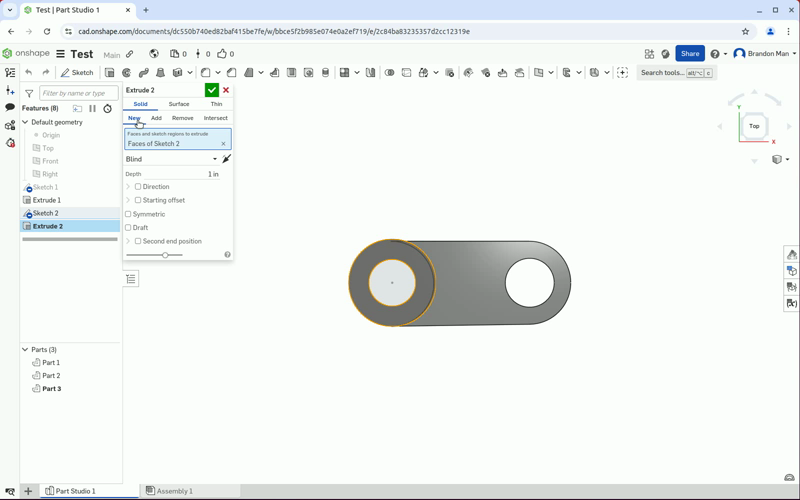
click(137, 120)
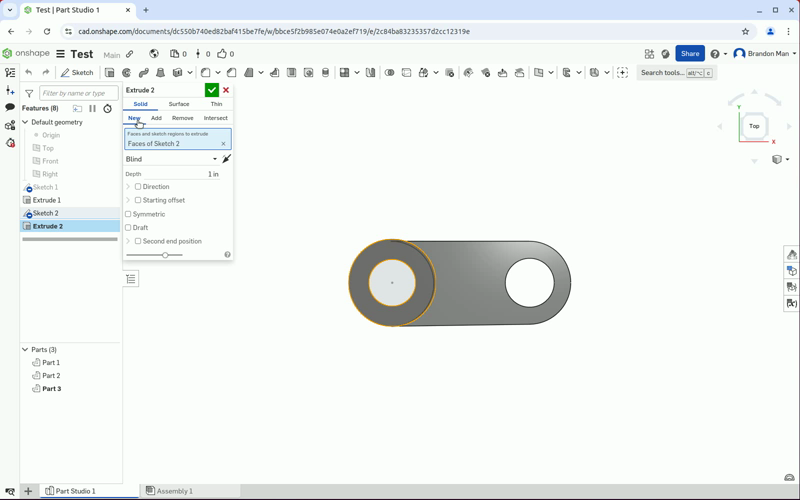
key(tab, 4)
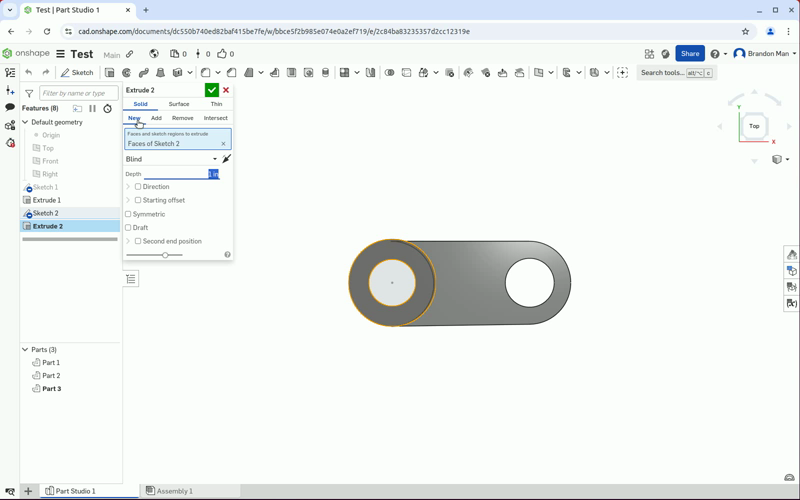
text(15.646)
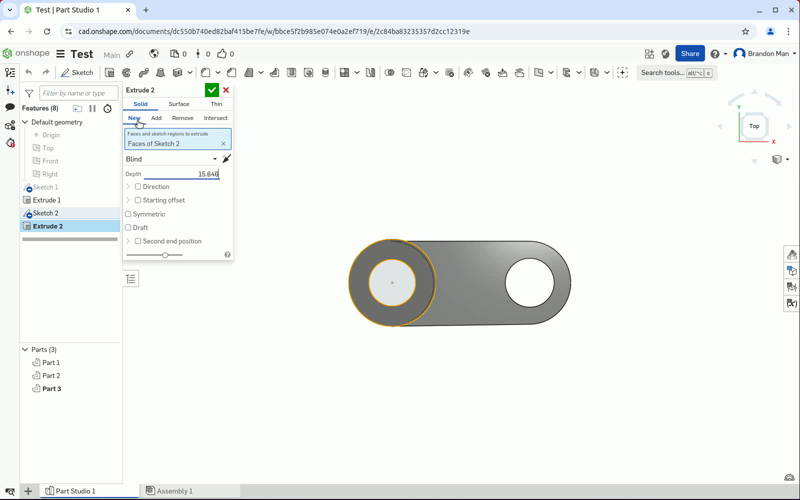
key(enter)
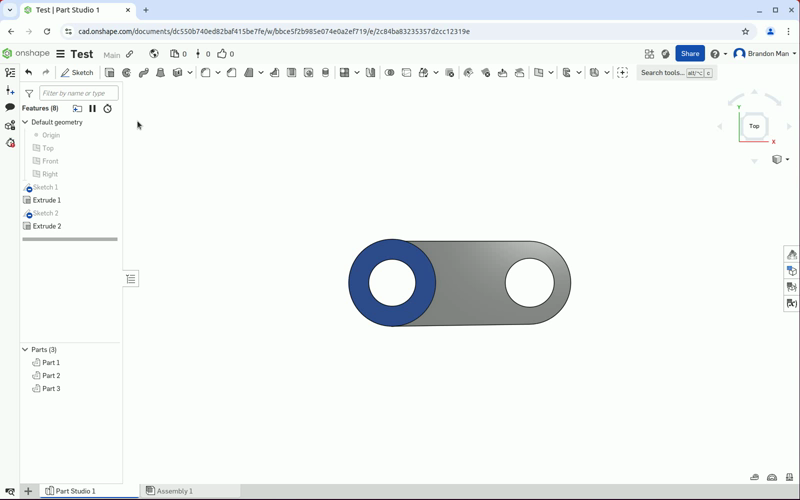
key(shift+h)
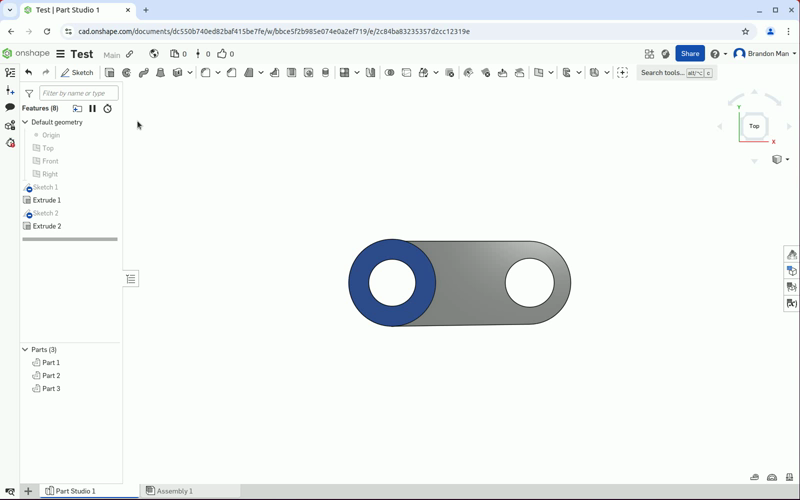
key(shift+h)
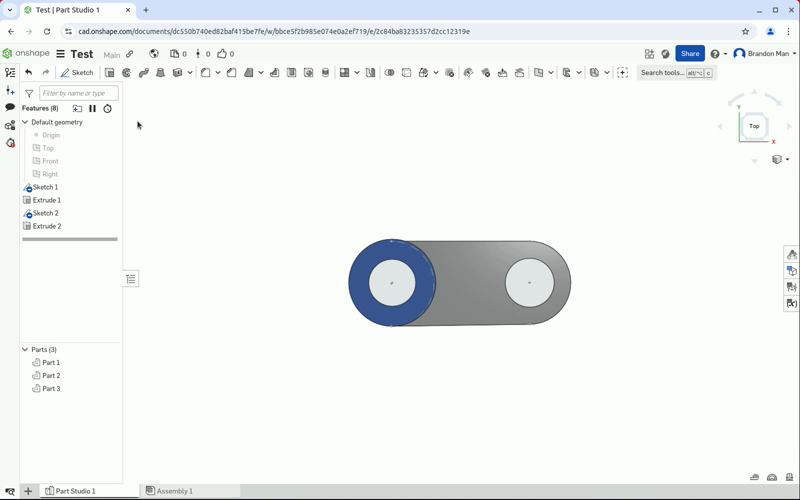
key(shift+7)
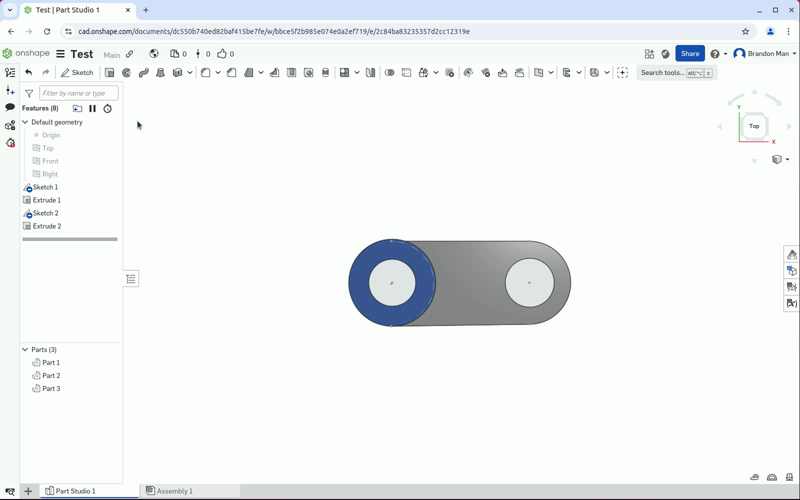
key(up, 3)
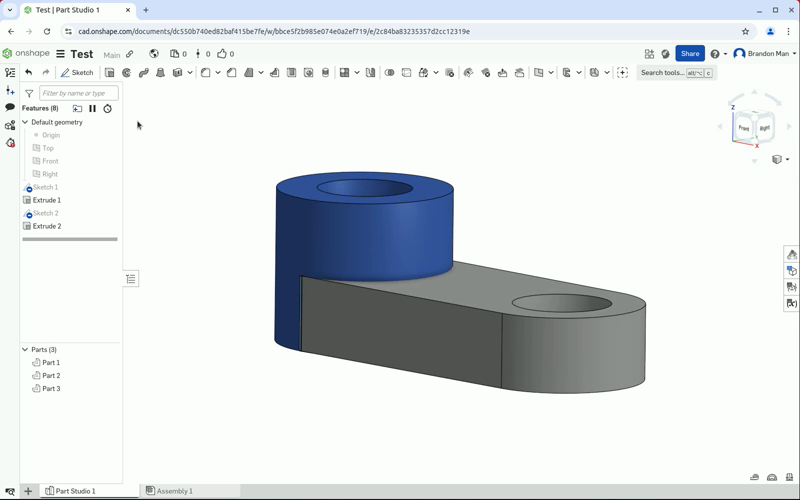
key(left, 3)
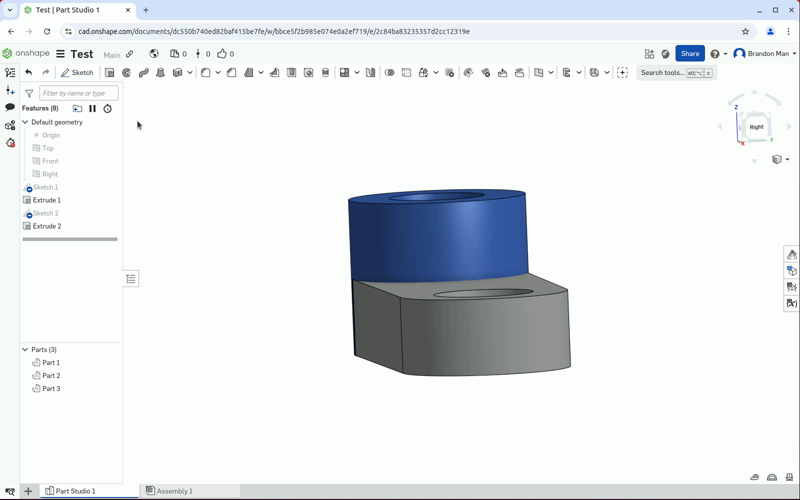
key(right, 3)
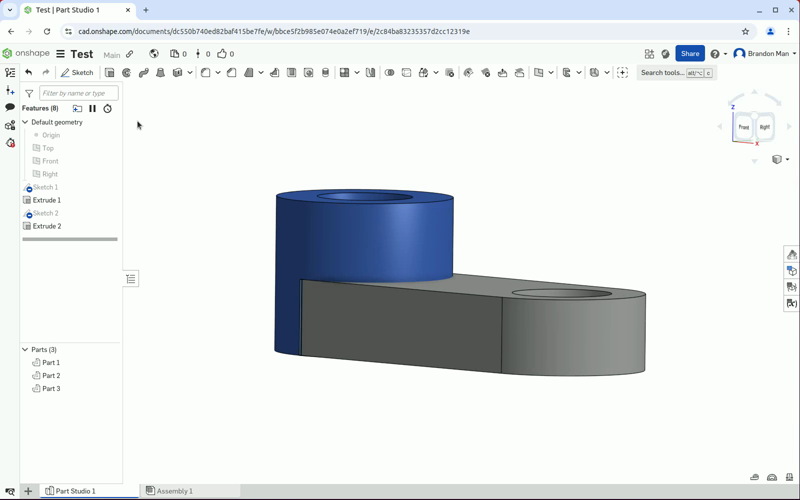
key(down, 3)
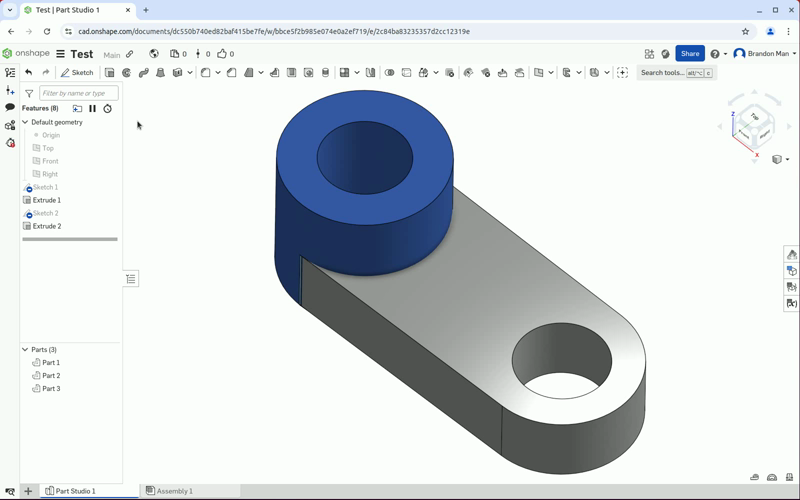
mouse_move(73, 189)
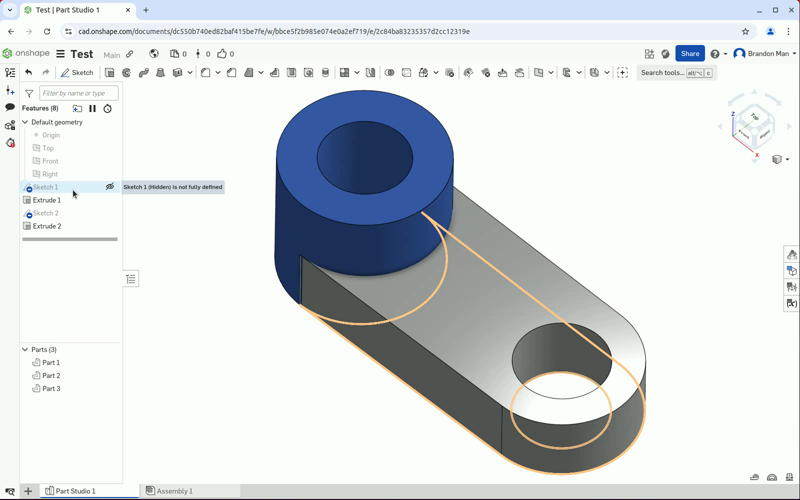
click(73, 189)